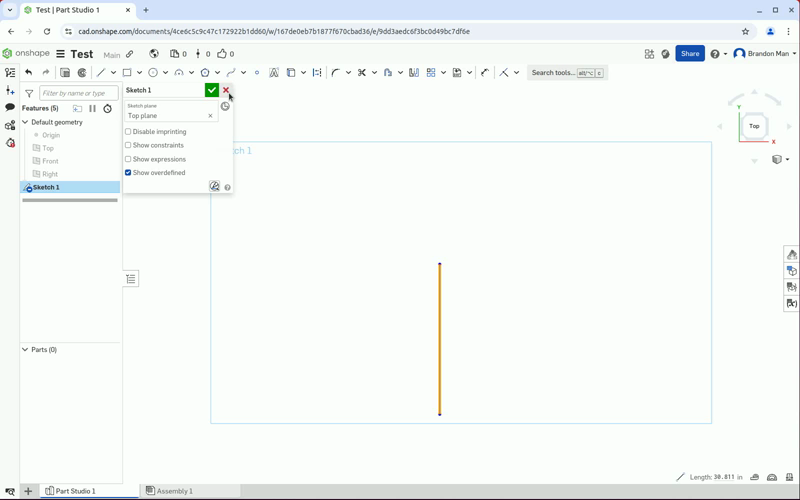
key(shift+h)
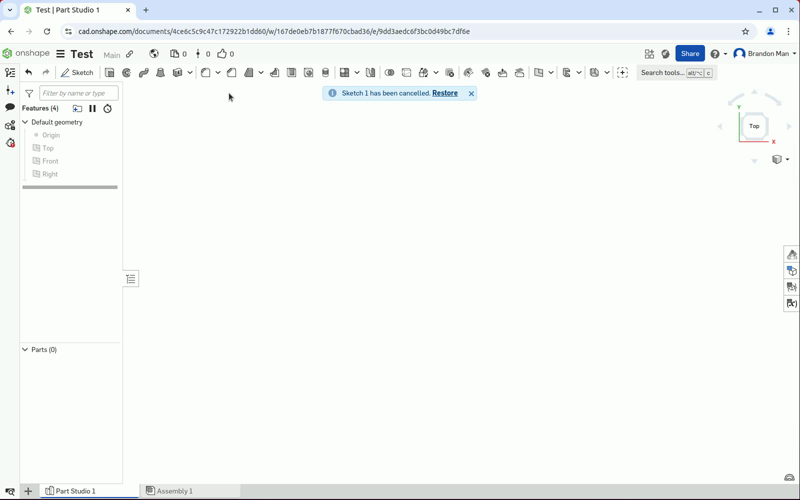
mouse_move(73, 352)
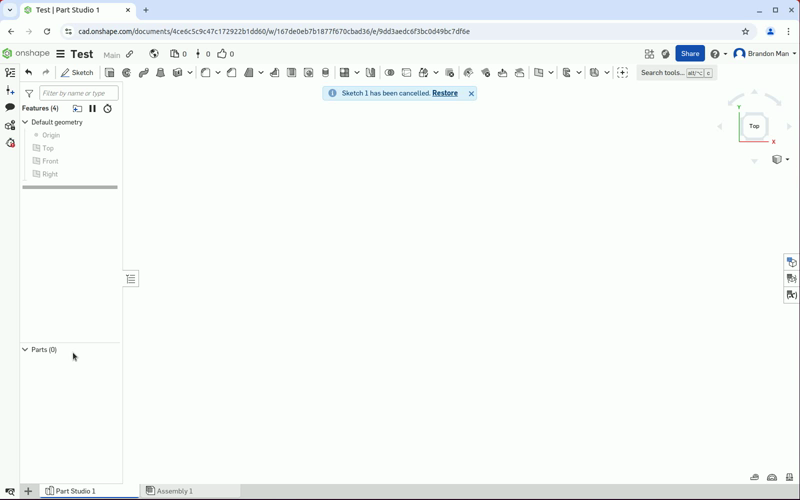
key(y)
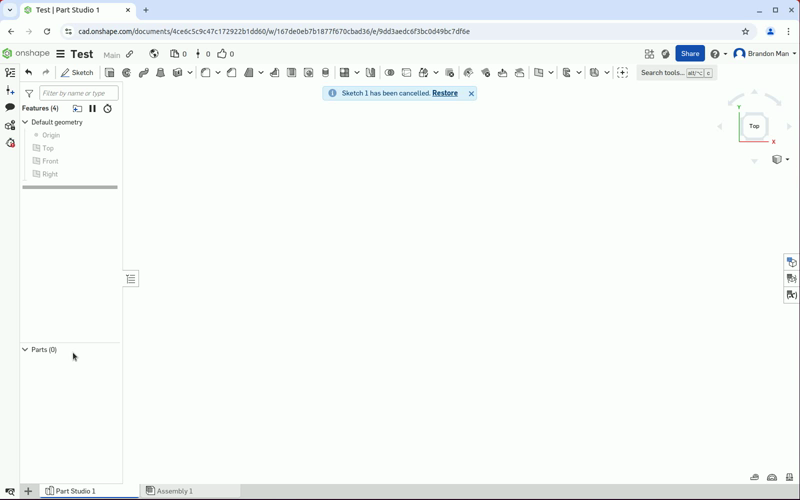
key(shift+p)
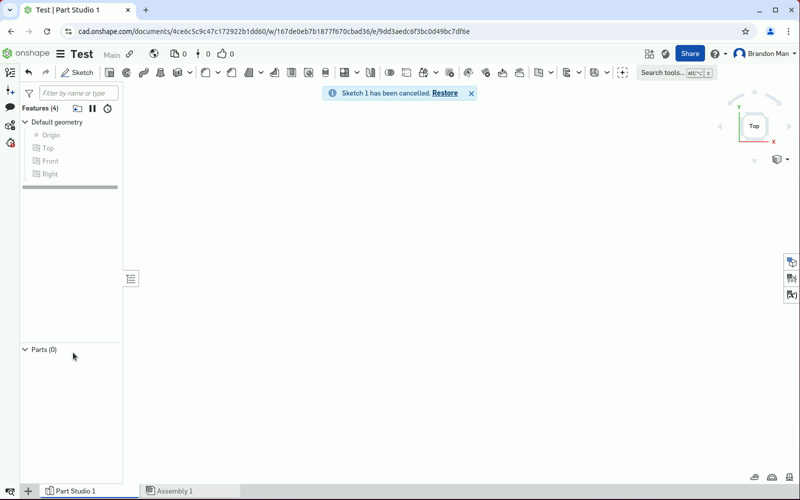
key(space)
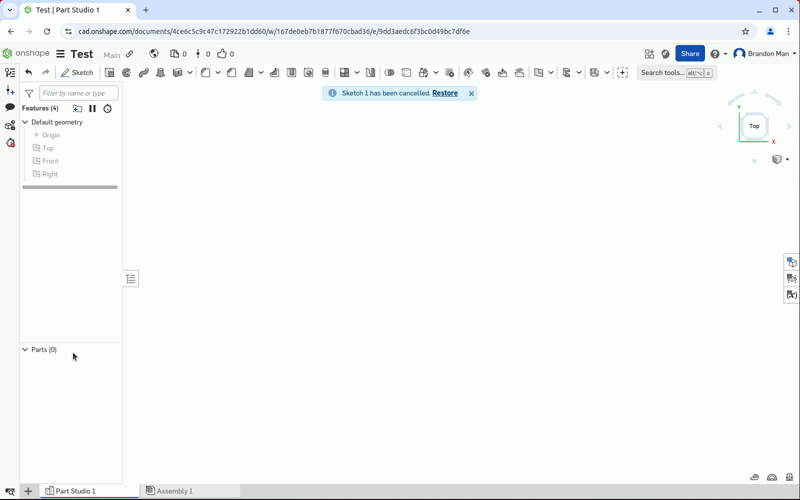
key_down(shift)
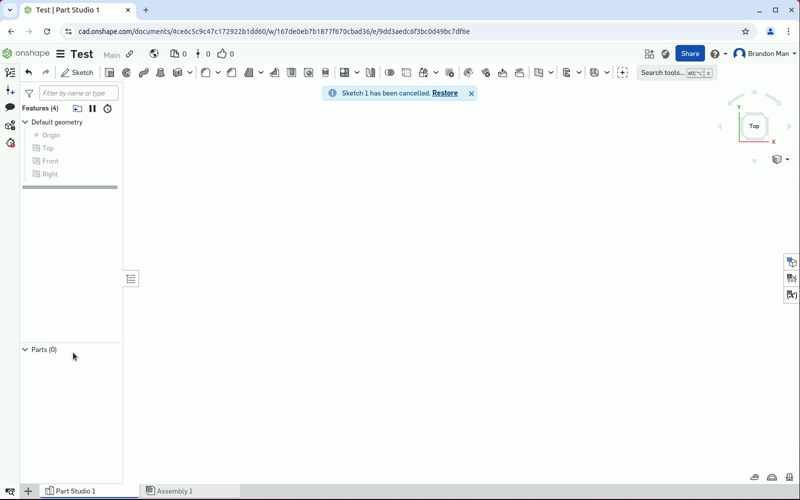
key(up)
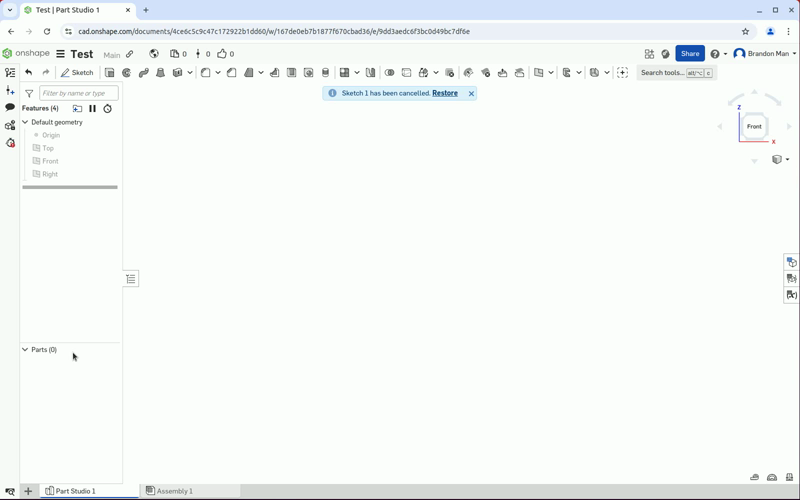
key_up(shift)
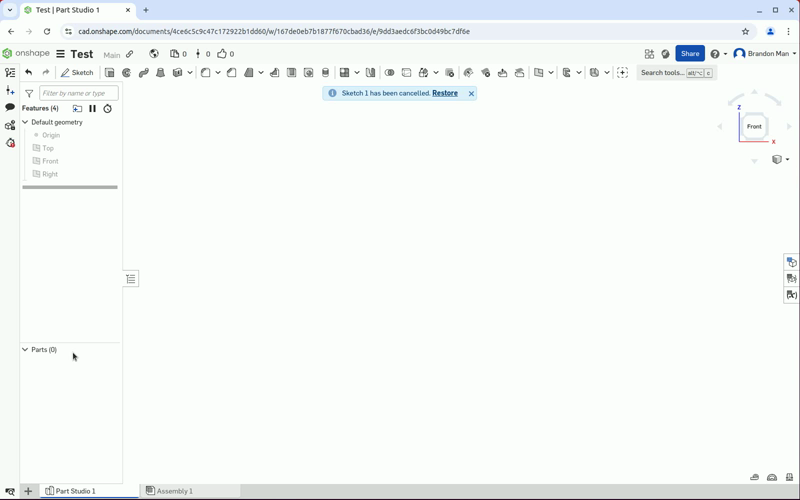
mouse_move(73, 352)
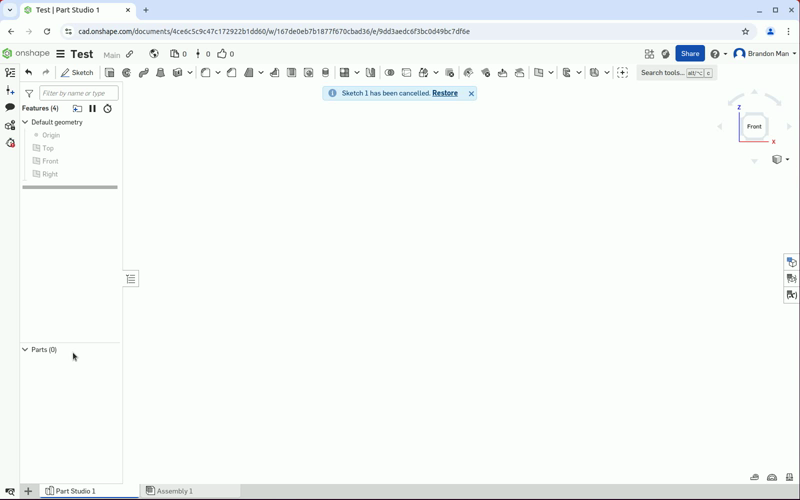
key(shift+y)
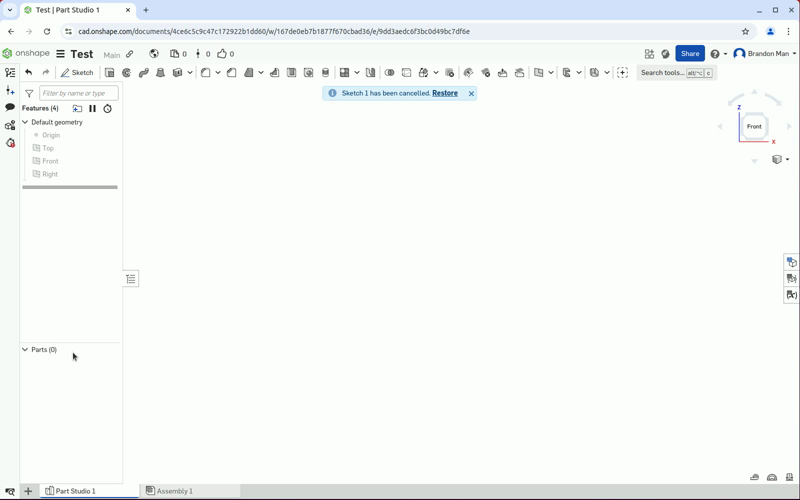
key(shift+s)
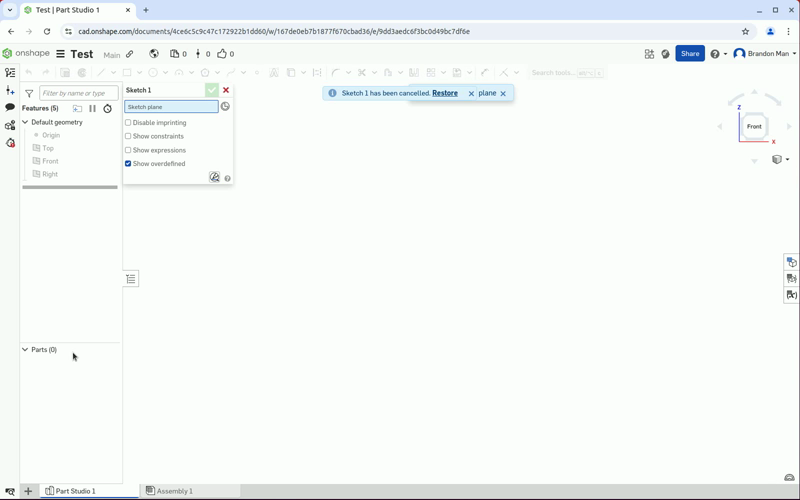
mouse_move(73, 163)
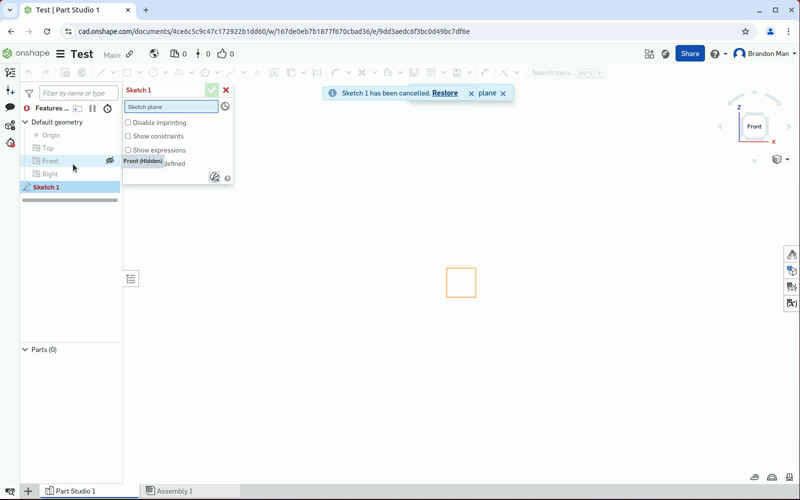
click(73, 163)
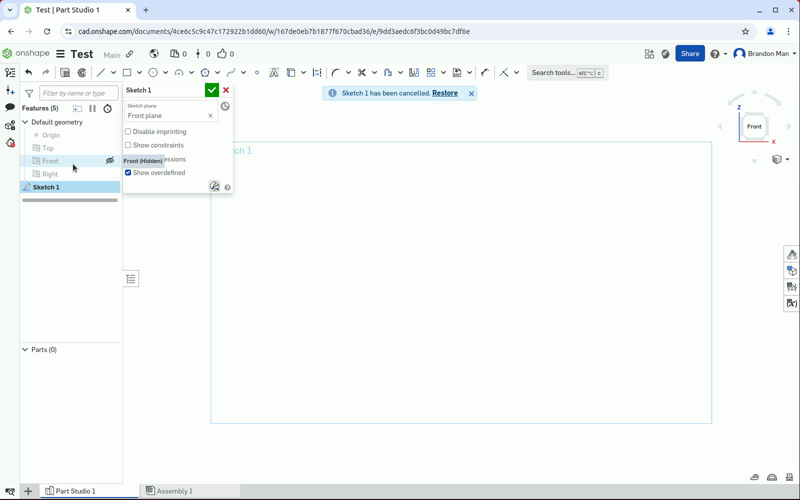
mouse_move(73, 352)
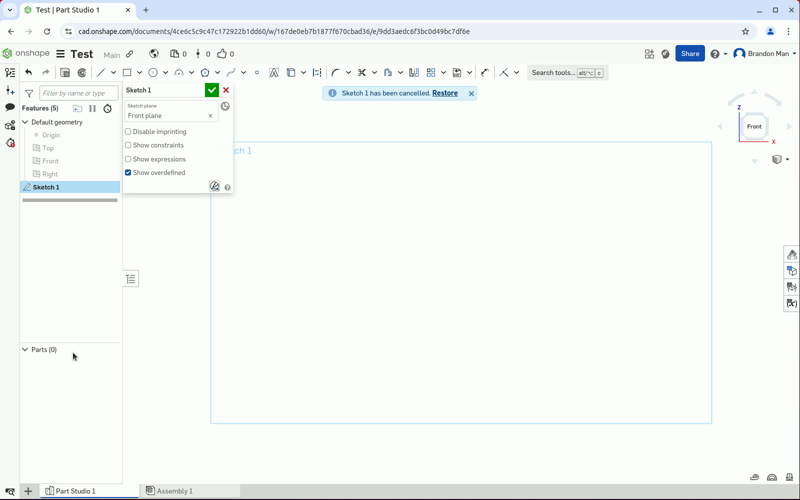
key(y)
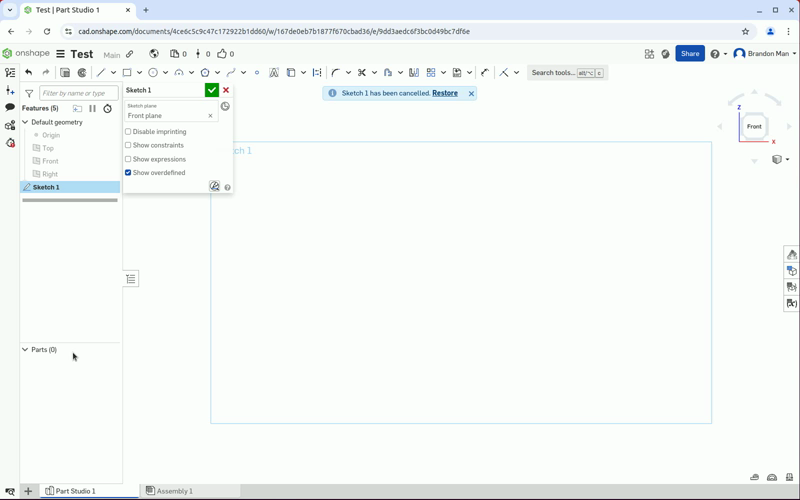
key(c)
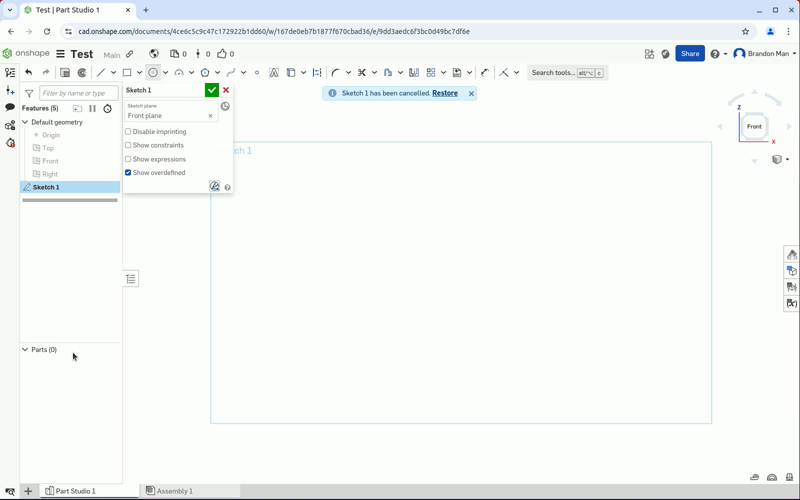
key_down(shift)
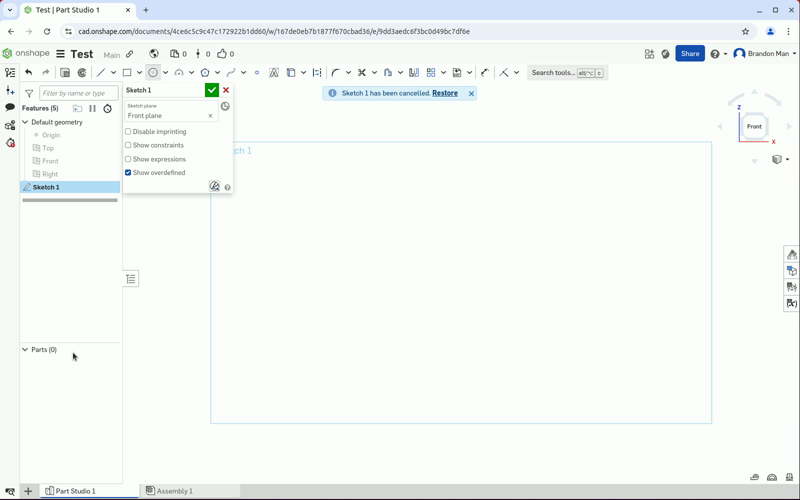
mouse_move(461, 282)
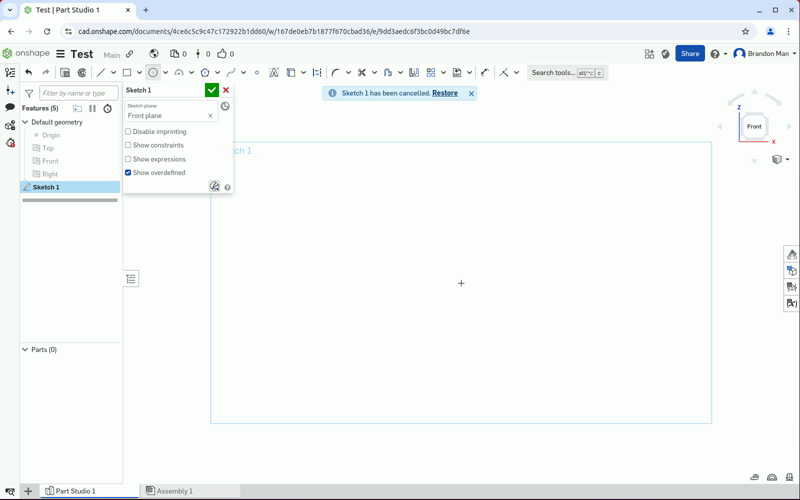
click(461, 282)
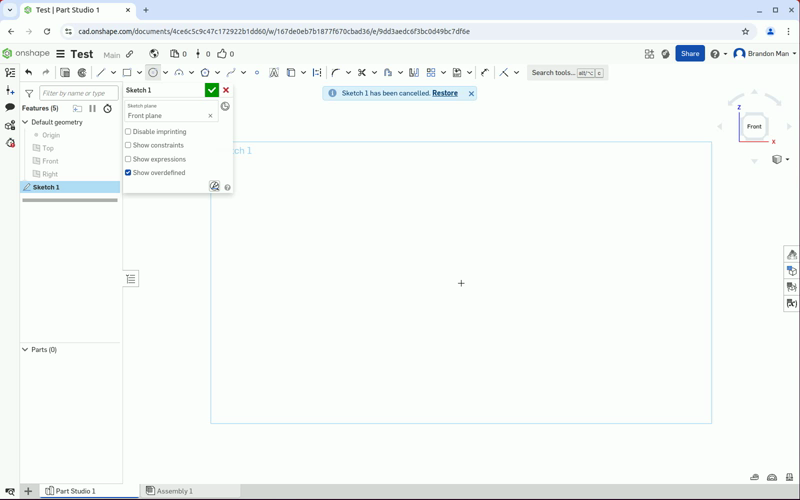
key_up(shift)
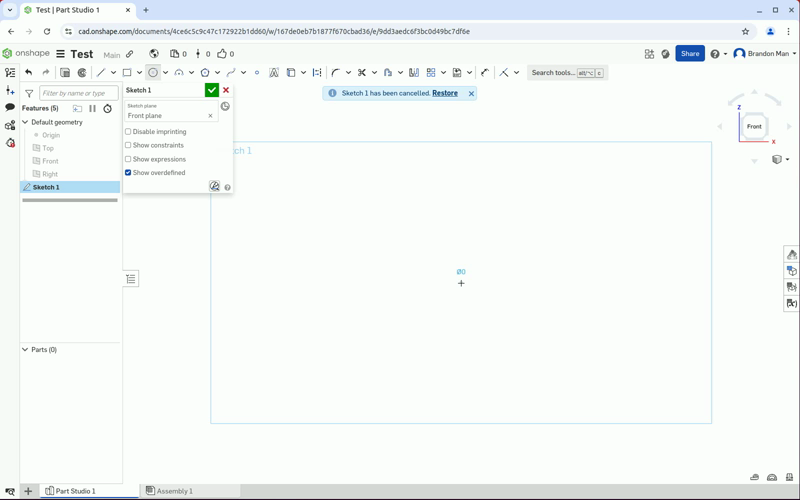
mouse_move(476, 282)
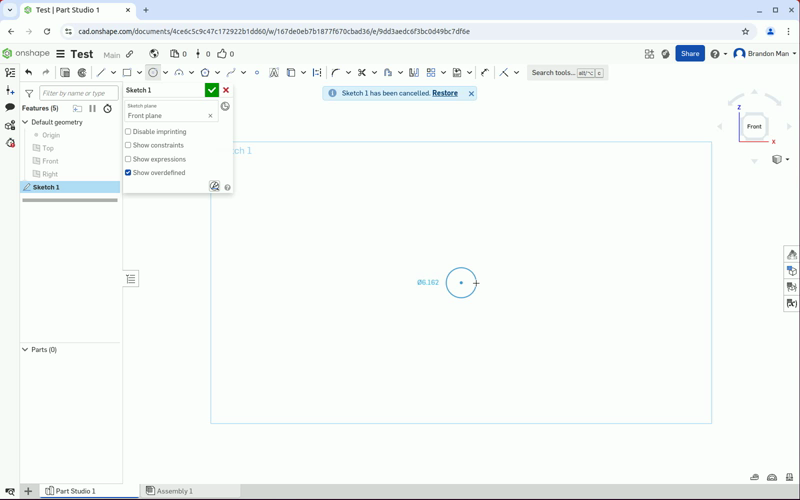
click(476, 282)
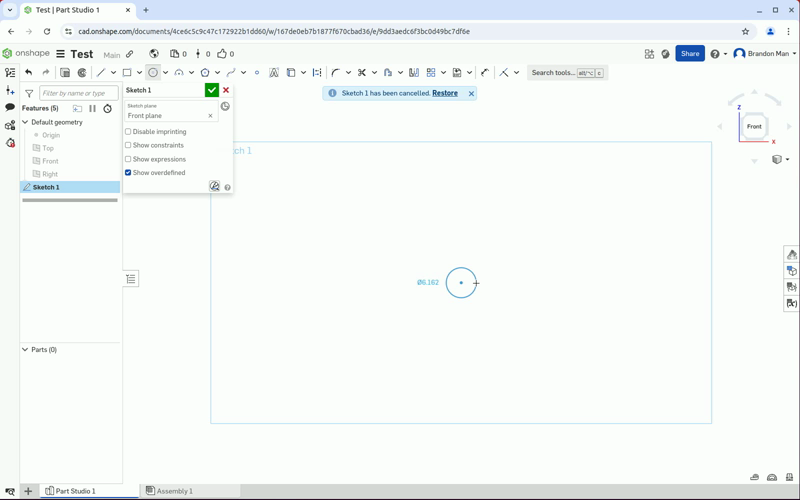
key(esc)
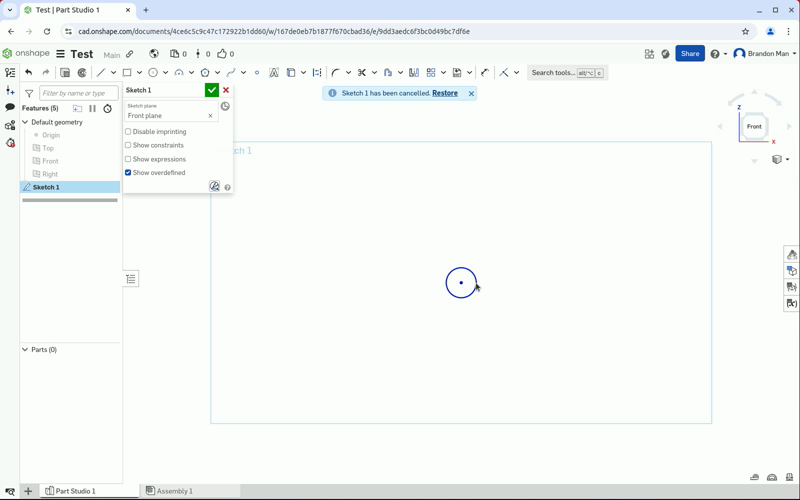
mouse_move(461, 288)
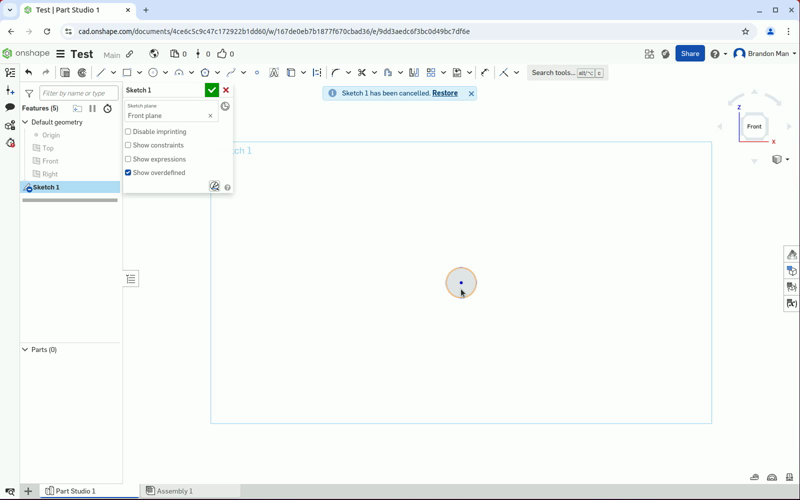
scroll(6)
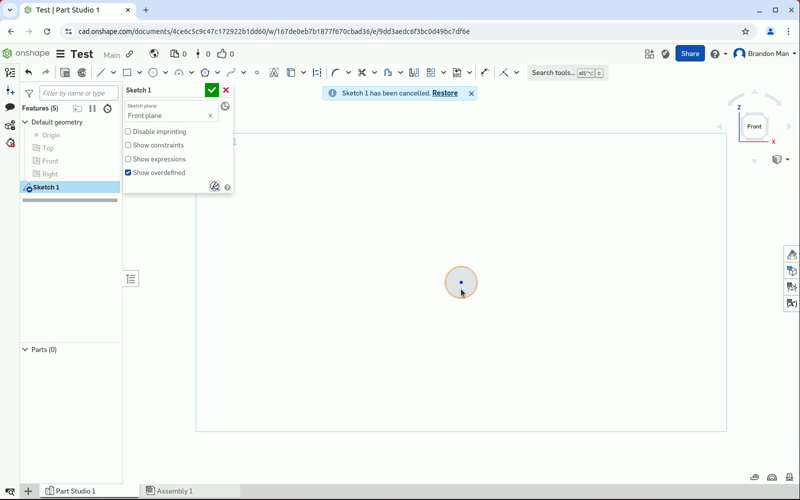
scroll(6)
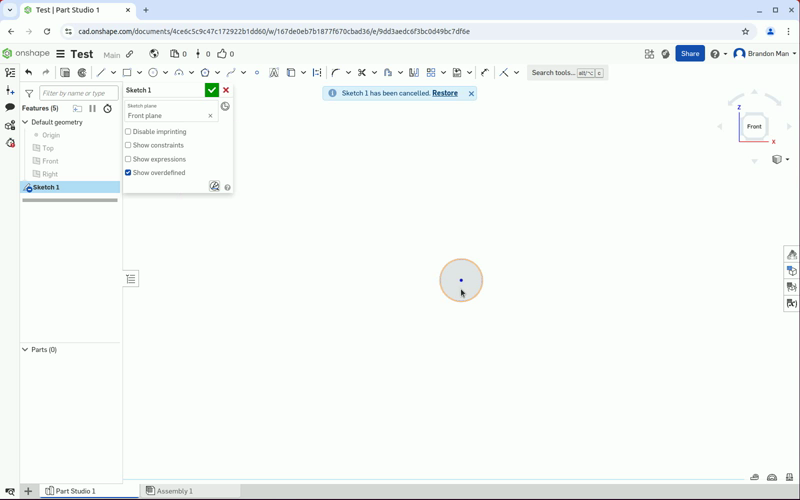
scroll(6)
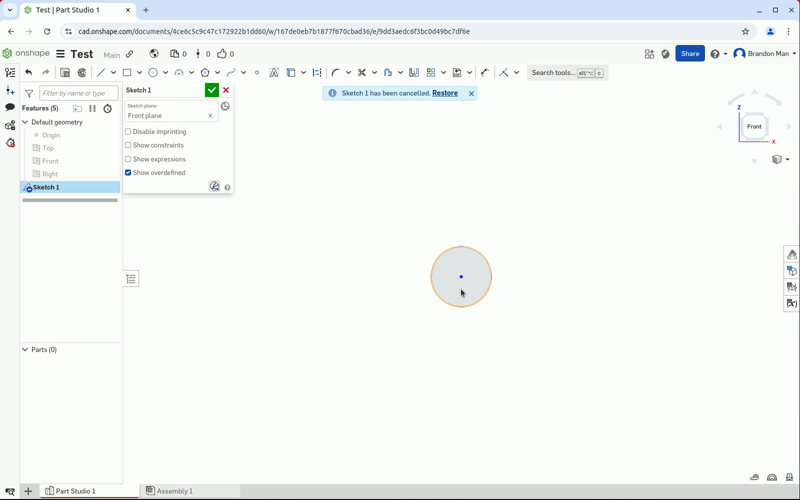
scroll(6)
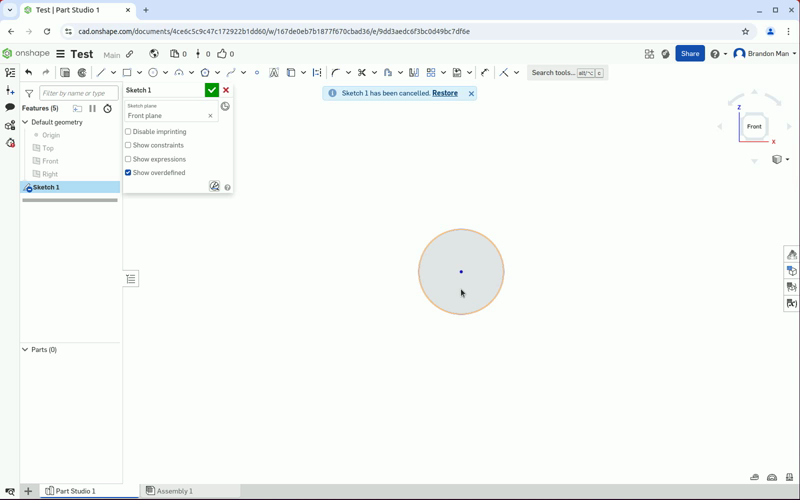
scroll(6)
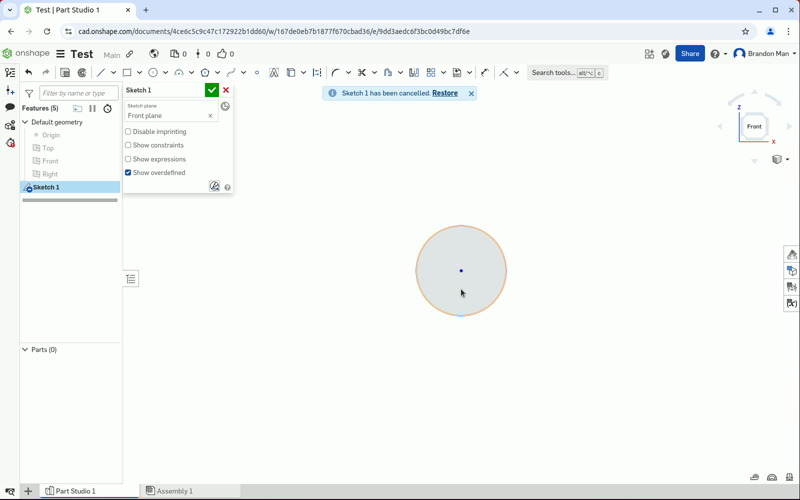
scroll(6)
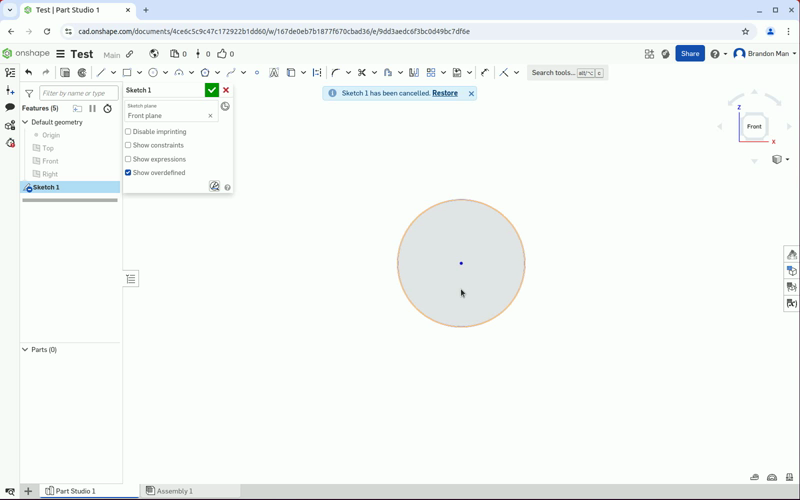
scroll(6)
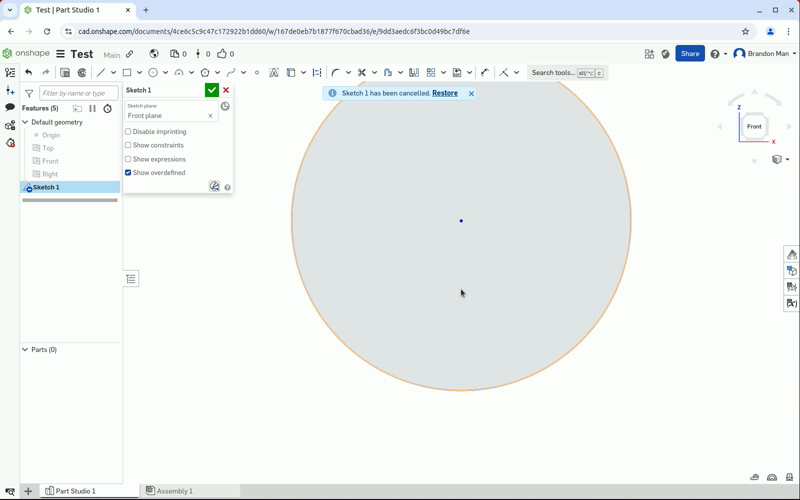
click(461, 288)
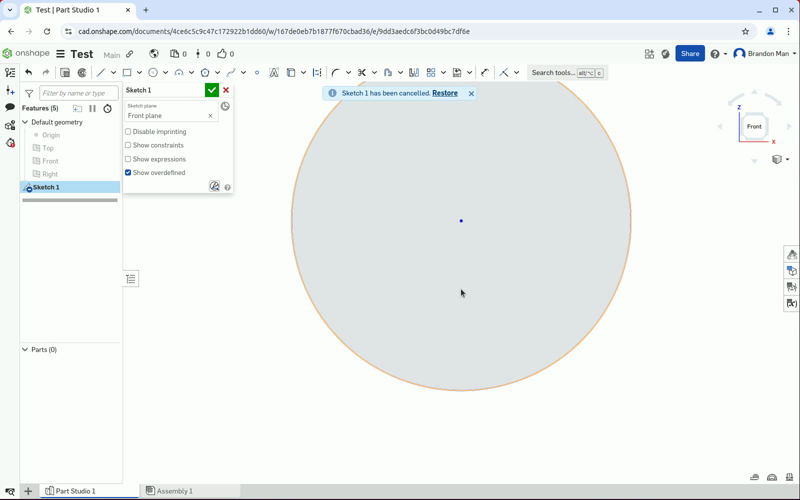
scroll(-6)
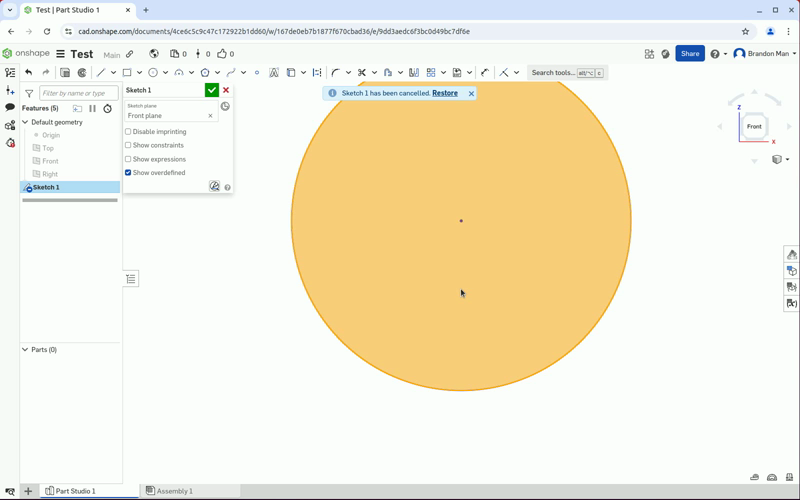
scroll(-6)
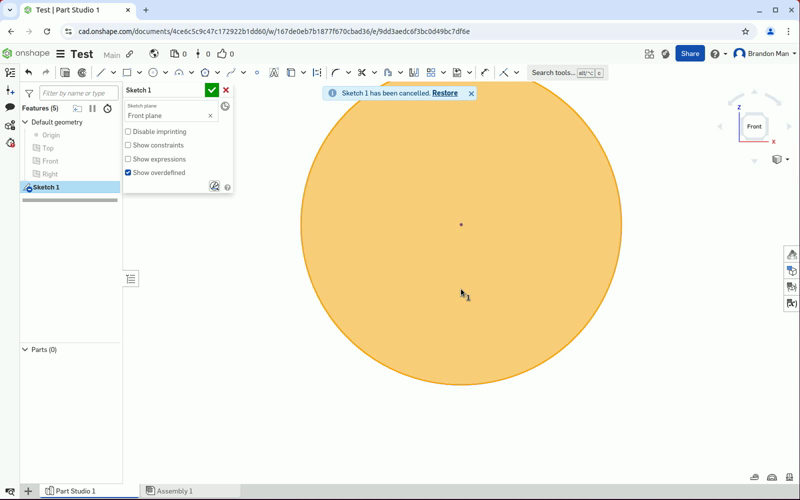
scroll(-6)
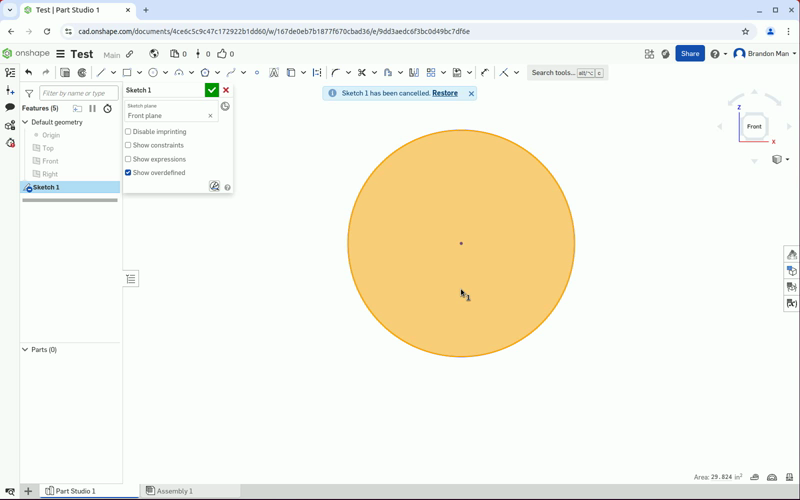
scroll(-6)
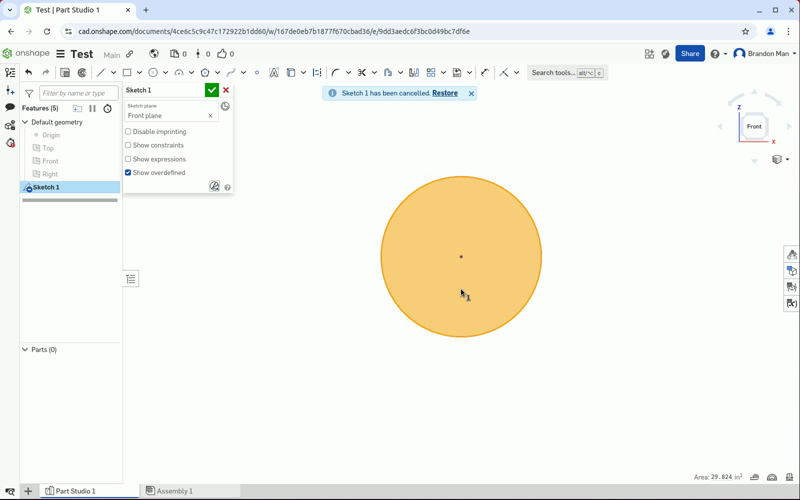
scroll(-6)
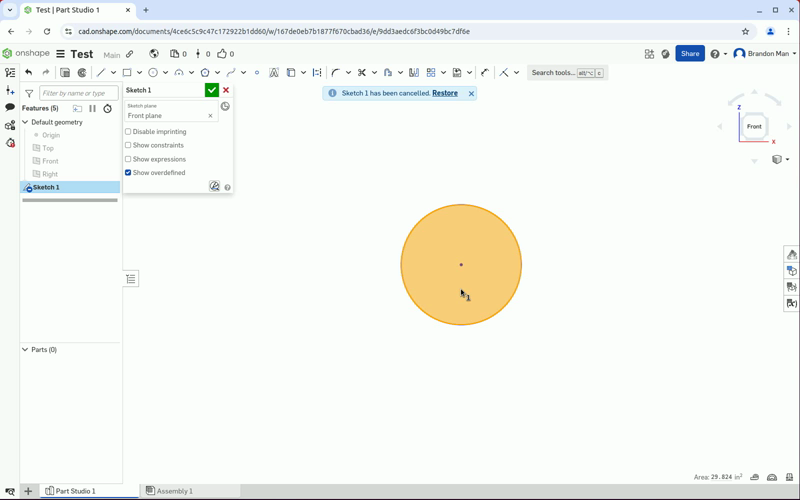
scroll(-6)
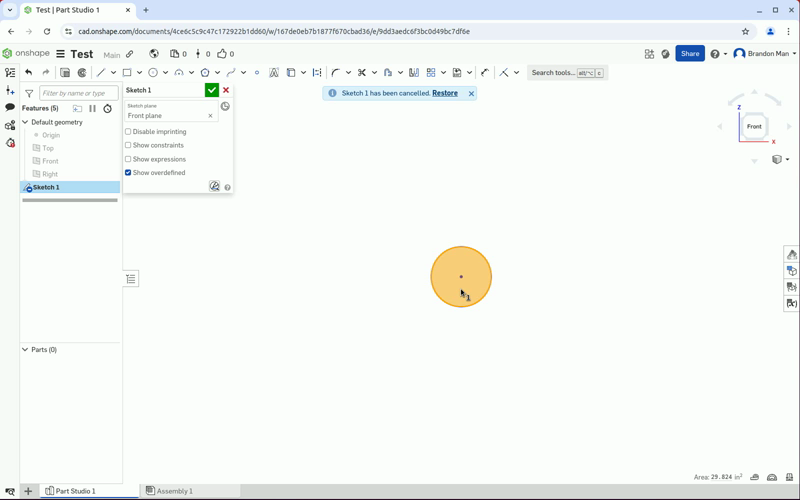
scroll(-6)
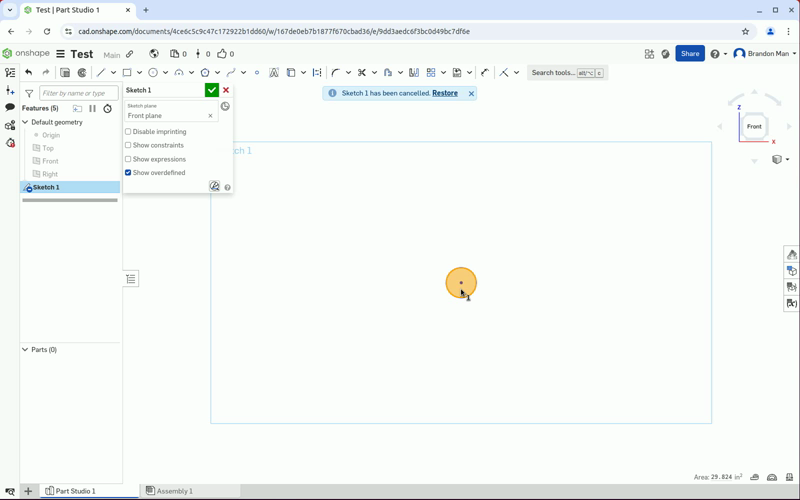
mouse_move(73, 352)
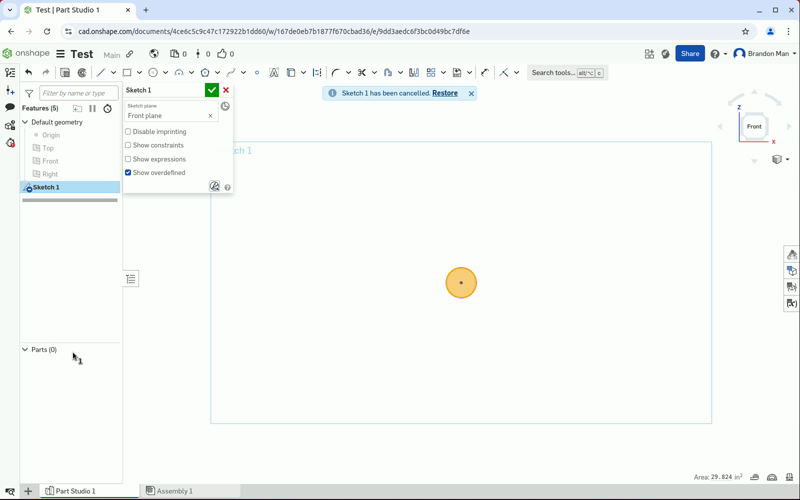
key(shift+y)
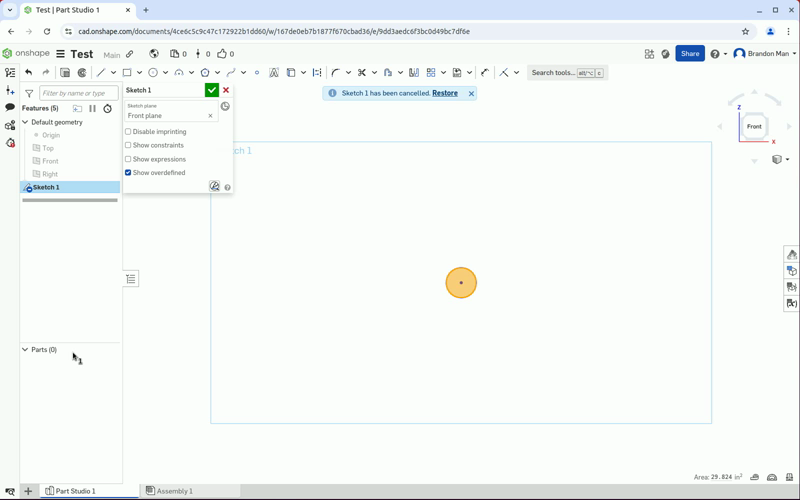
key(shift+e)
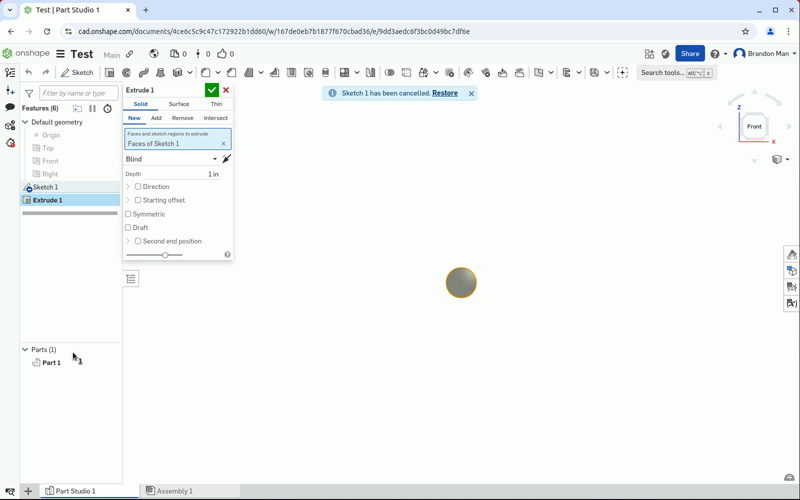
mouse_move(143, 106)
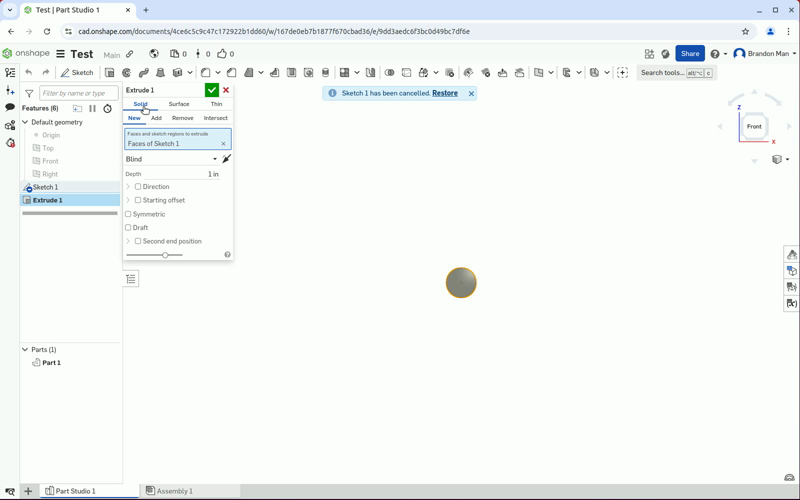
click(143, 106)
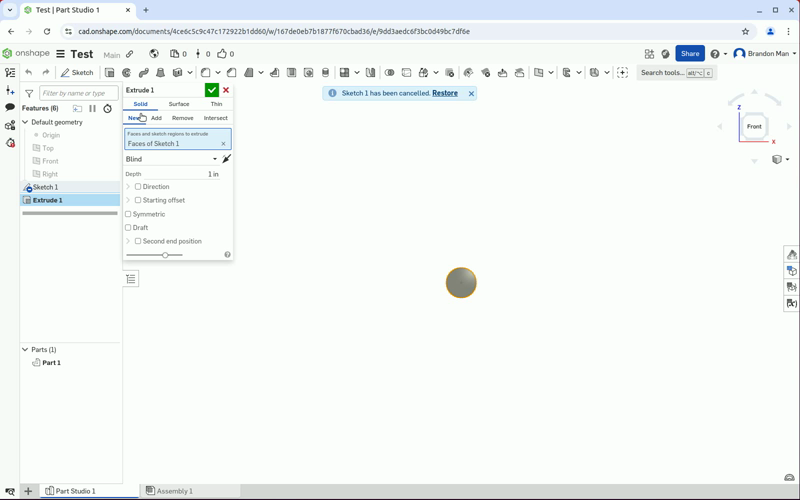
mouse_move(137, 120)
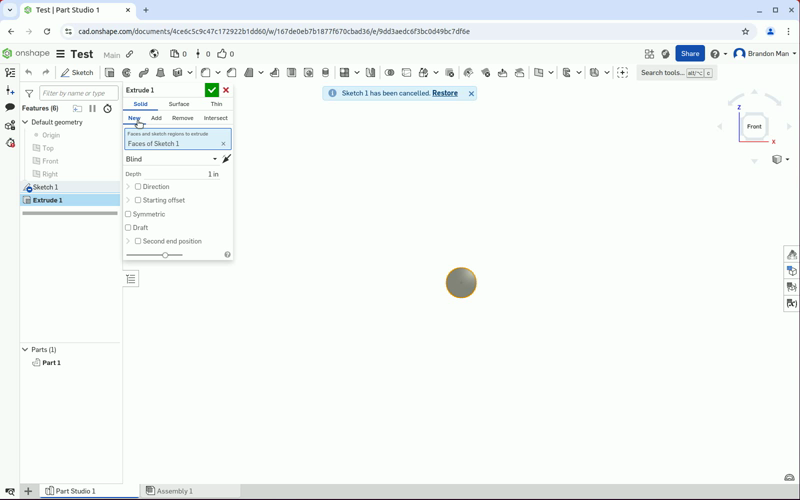
click(137, 120)
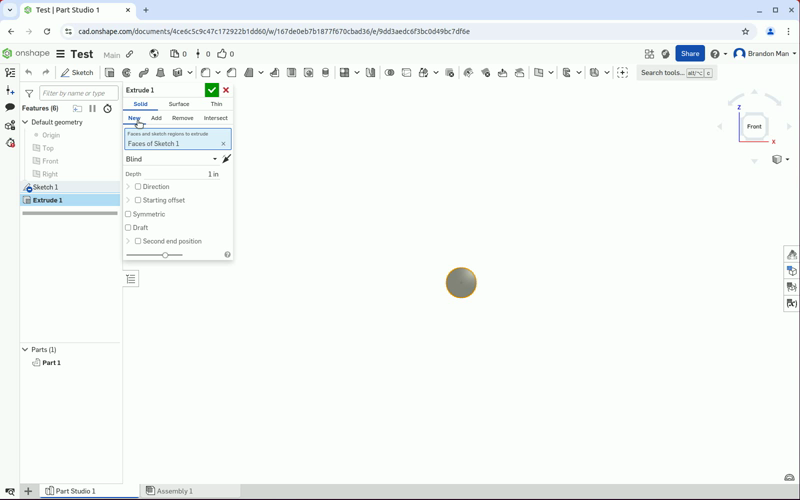
key(tab, 4)
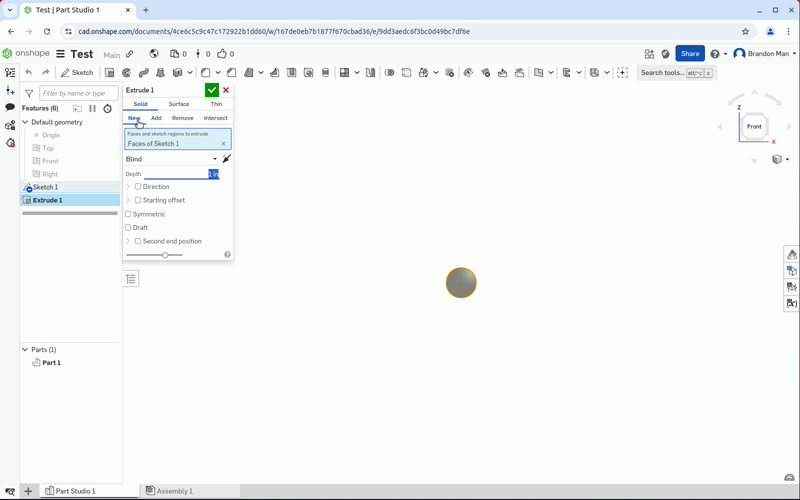
text(23.108)
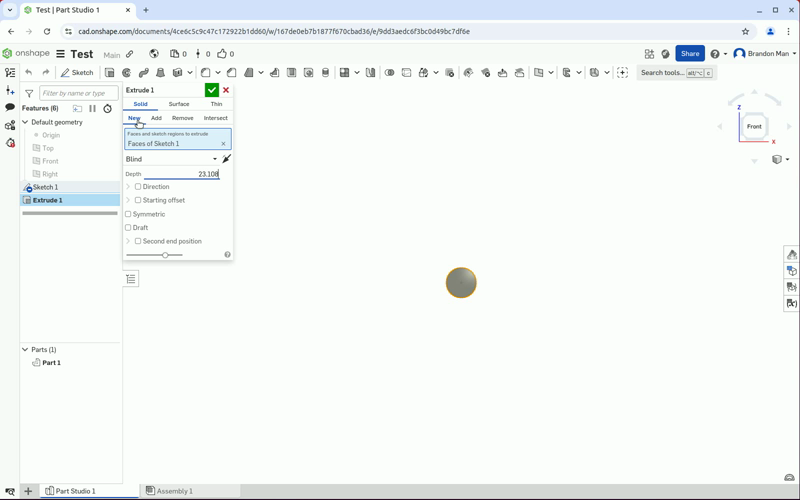
key(enter)
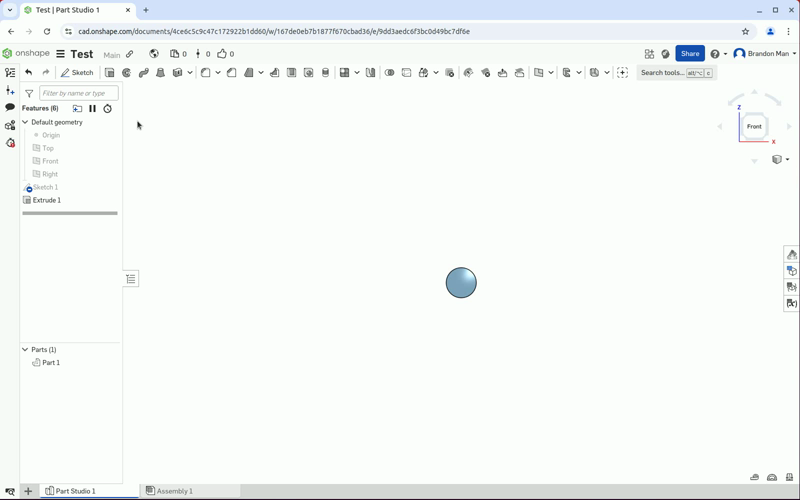
key(shift+h)
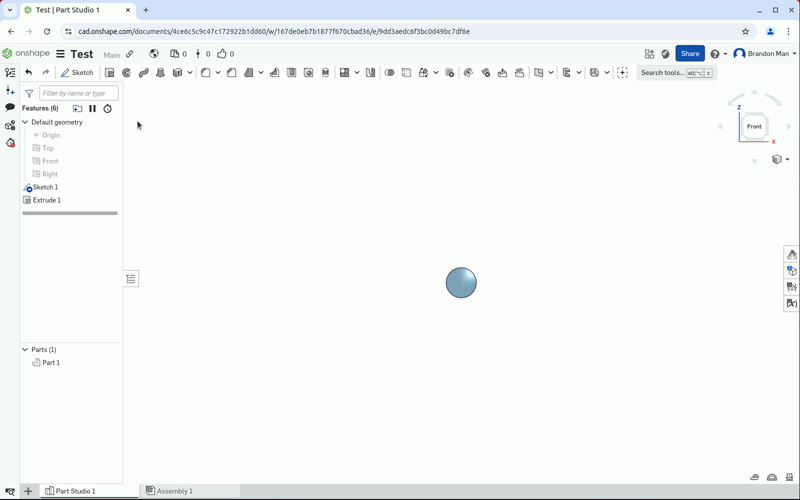
key(shift+h)
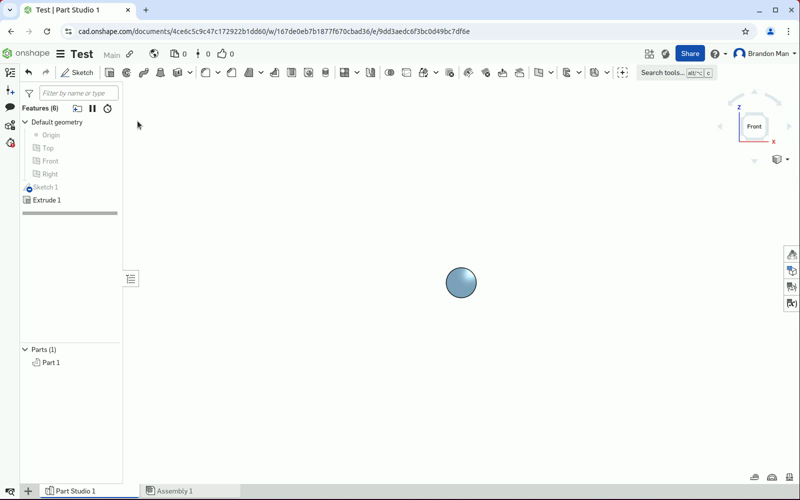
mouse_move(73, 189)
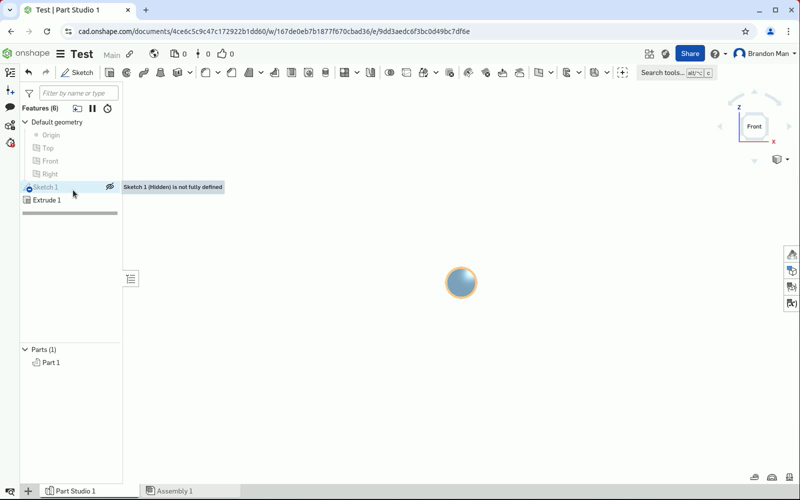
click(73, 189)
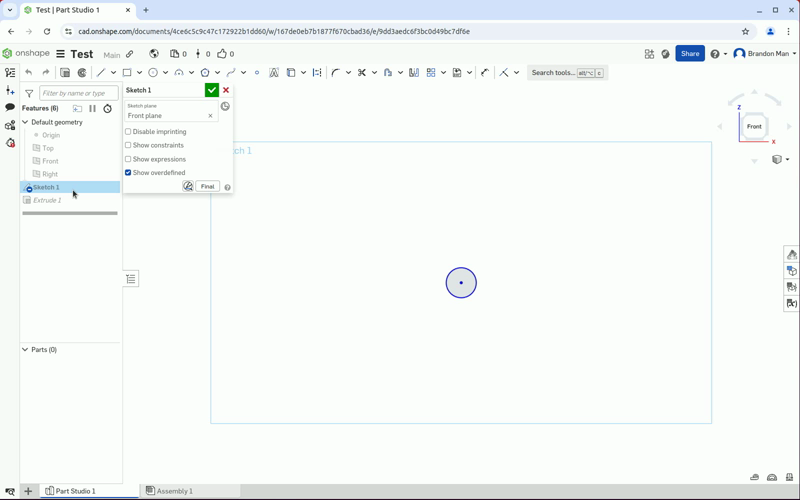
mouse_move(229, 92)
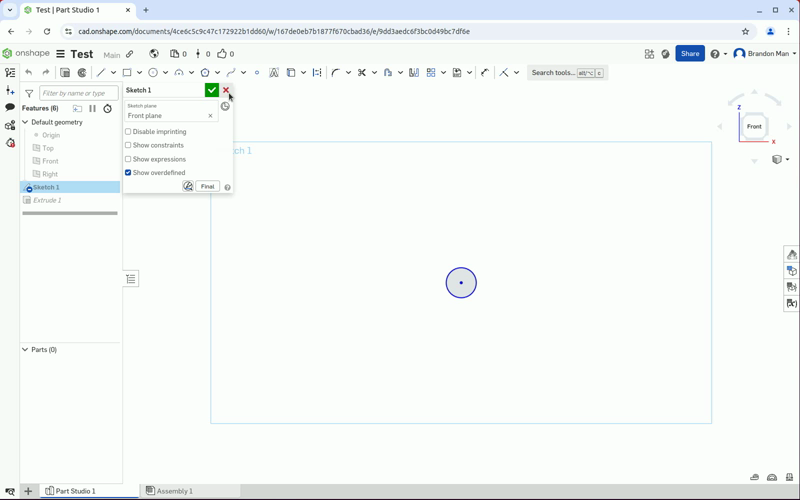
click(229, 92)
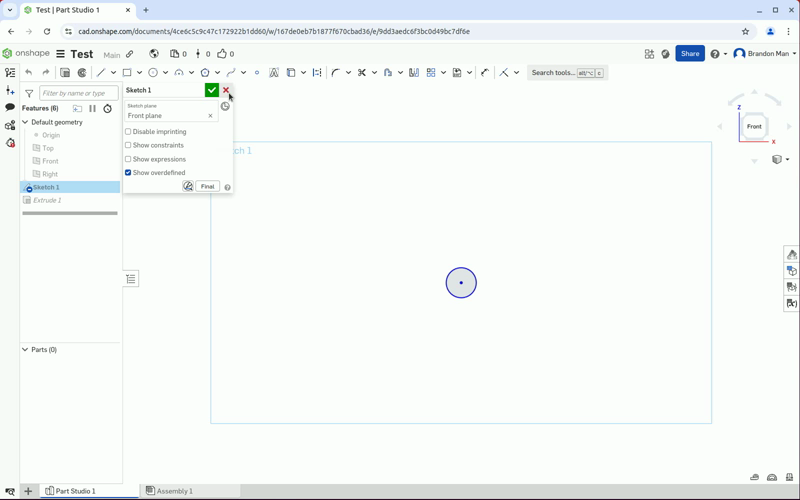
key(shift+s)
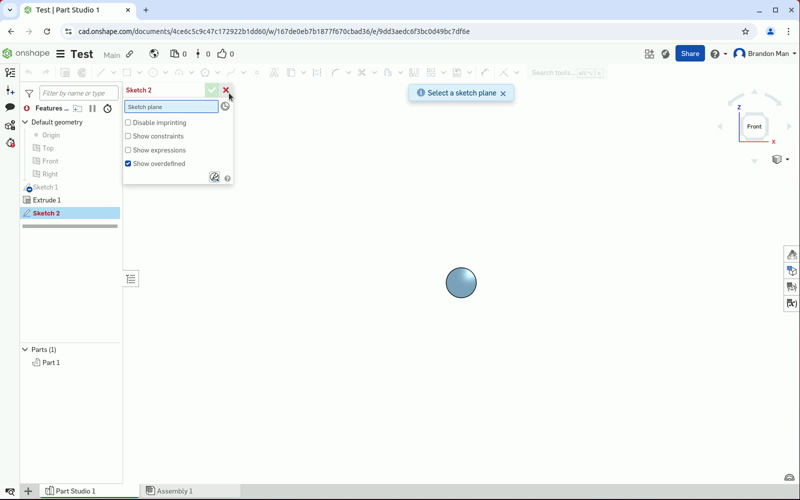
mouse_move(73, 163)
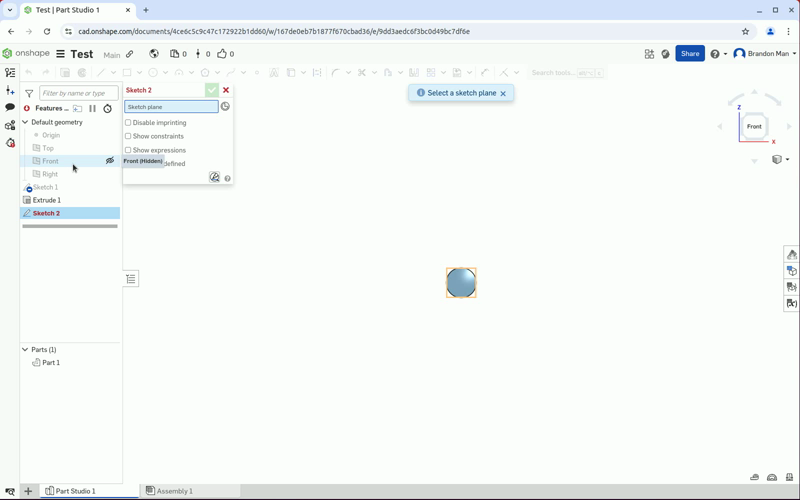
click(73, 163)
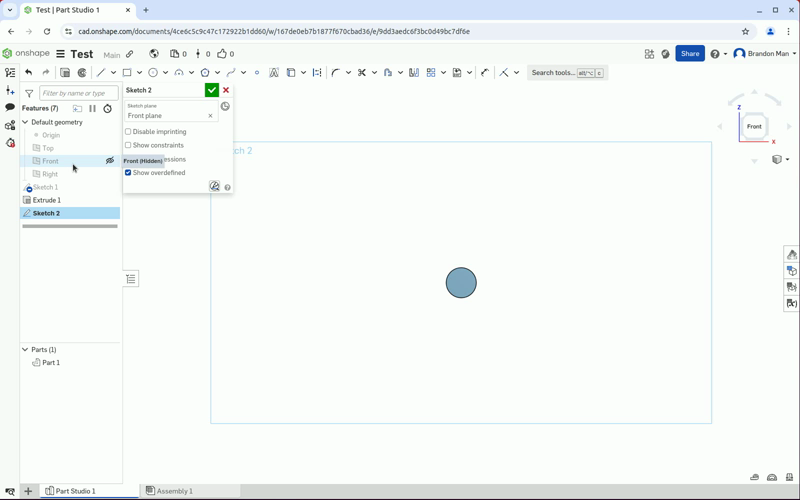
mouse_move(73, 352)
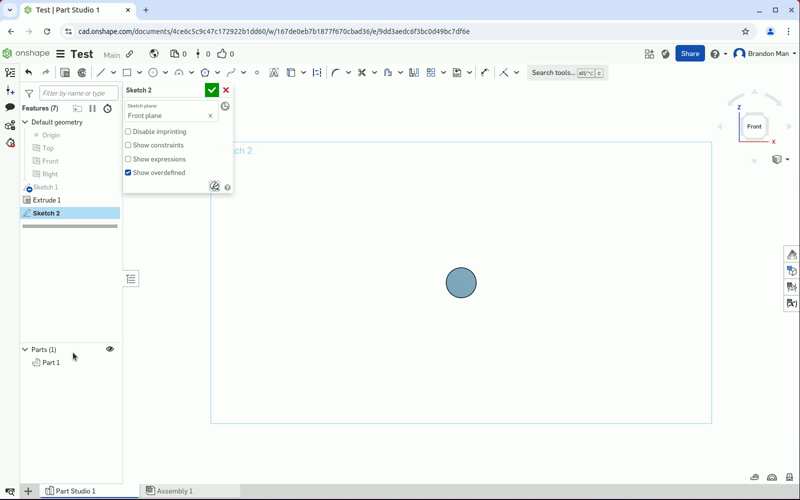
key(y)
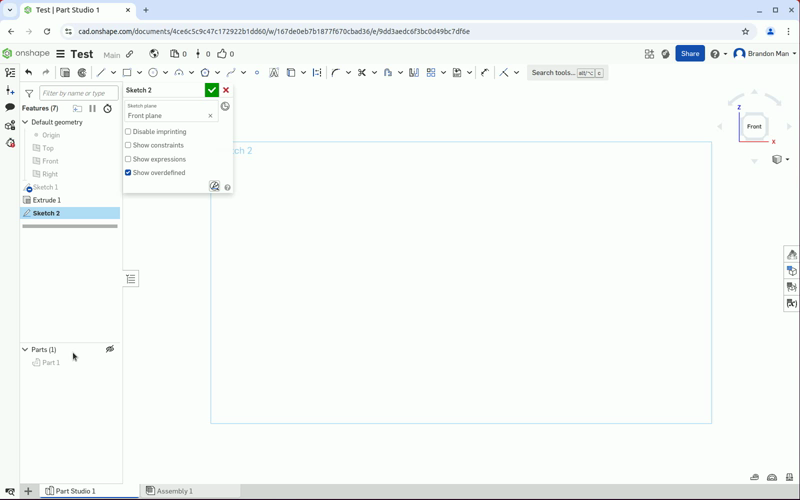
key(c)
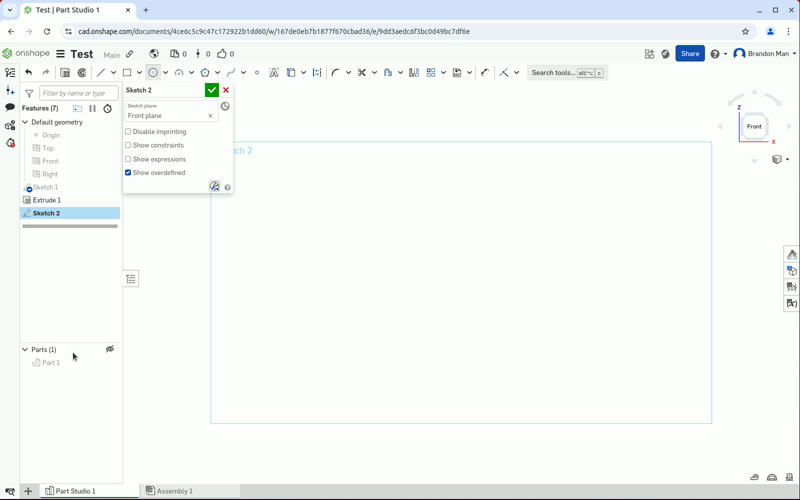
key_down(shift)
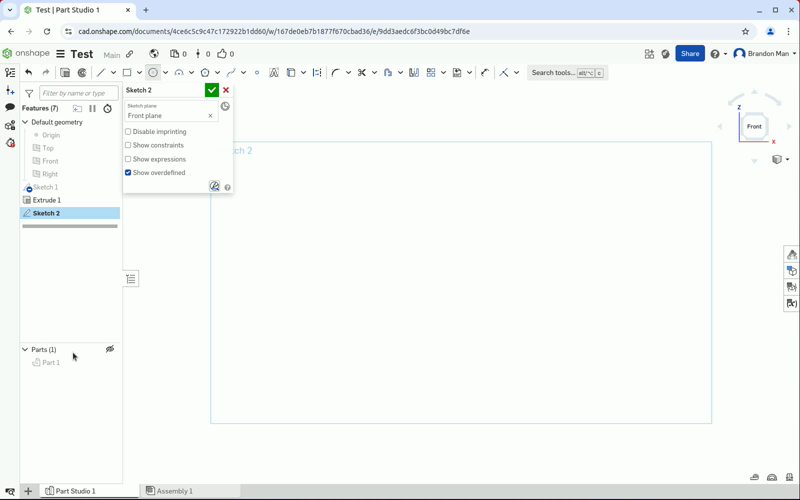
mouse_move(461, 282)
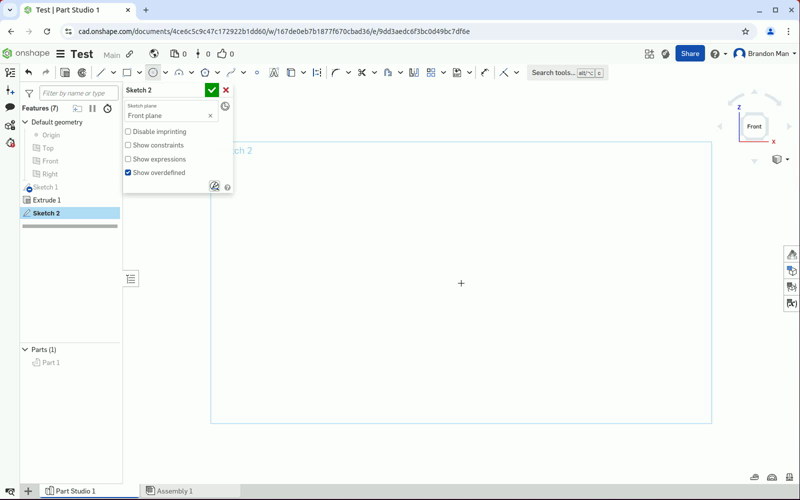
click(461, 282)
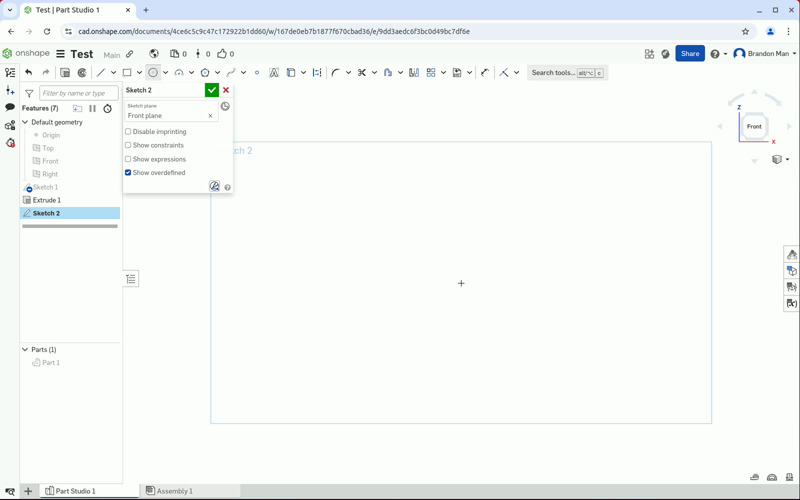
key_up(shift)
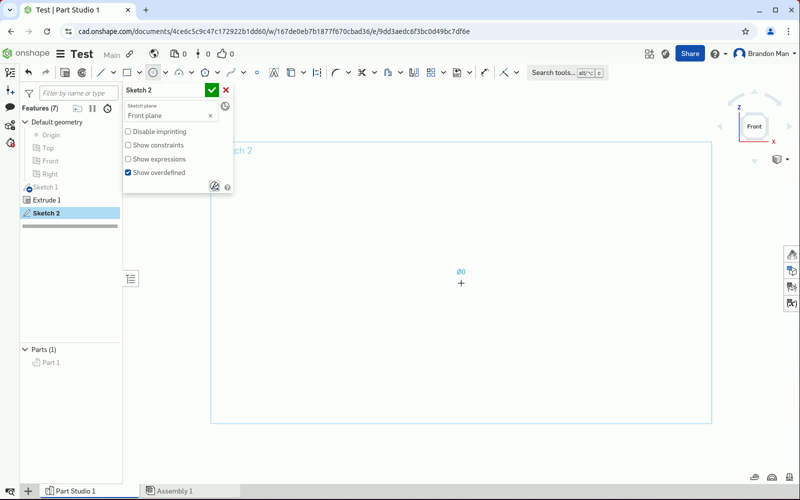
mouse_move(503, 282)
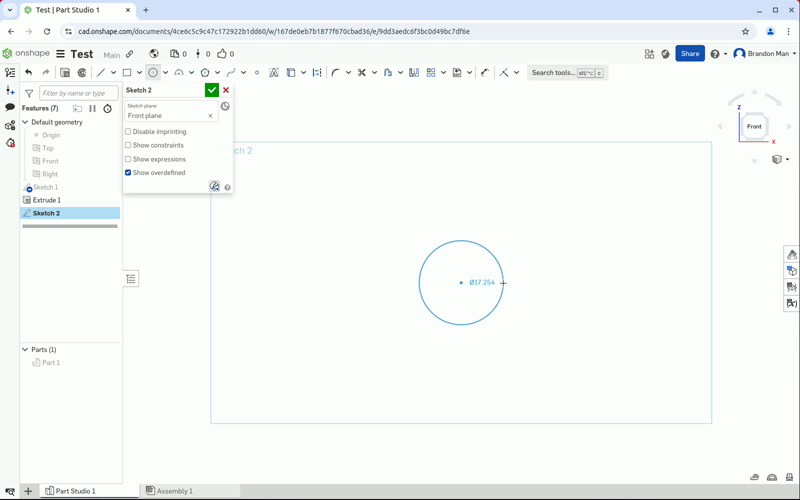
click(503, 282)
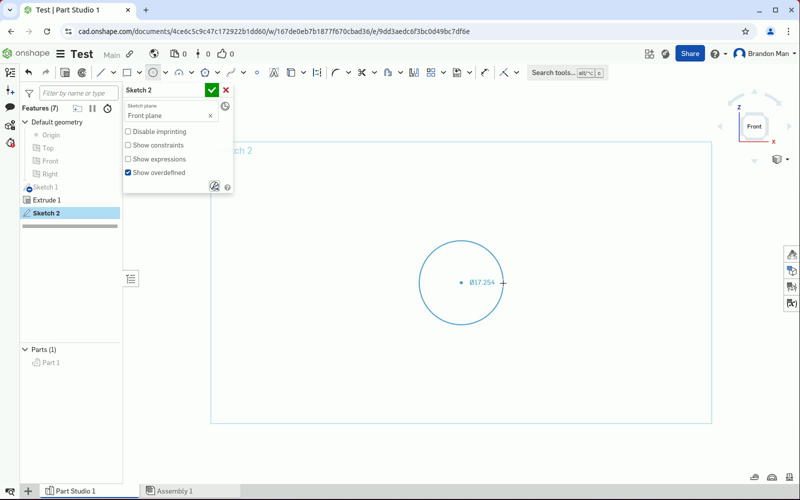
key(esc)
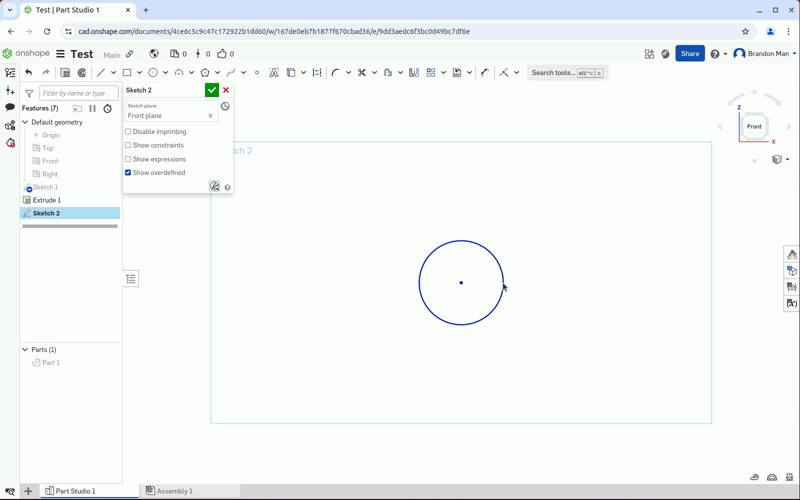
key(c)
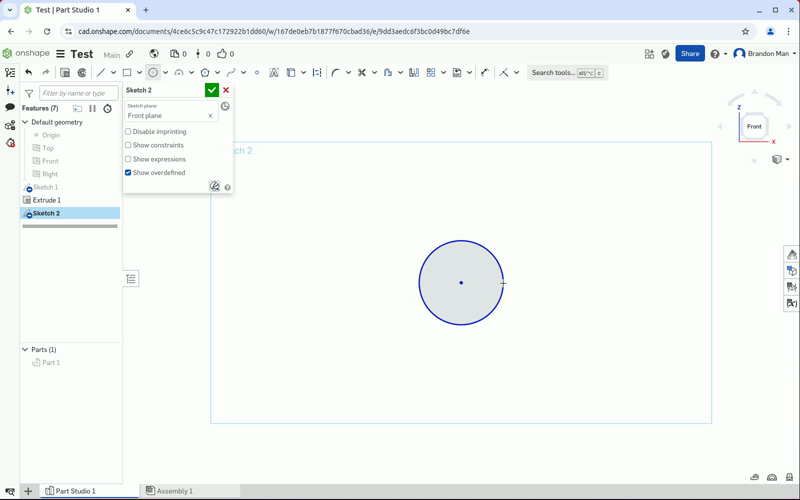
key_down(shift)
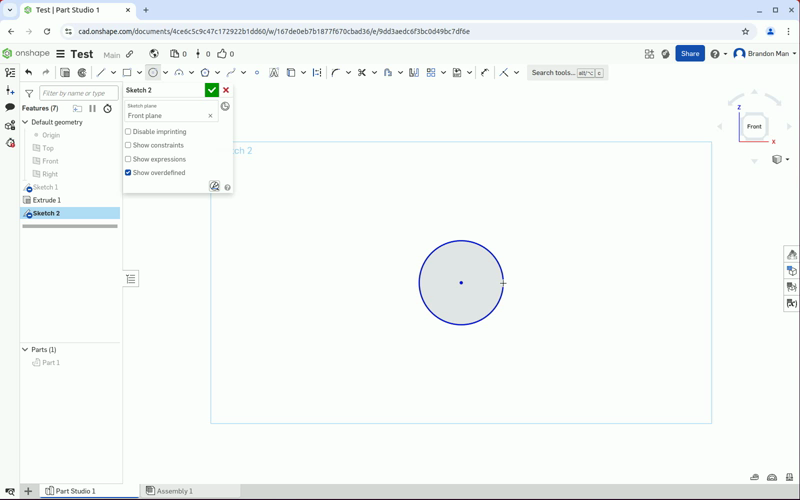
mouse_move(461, 282)
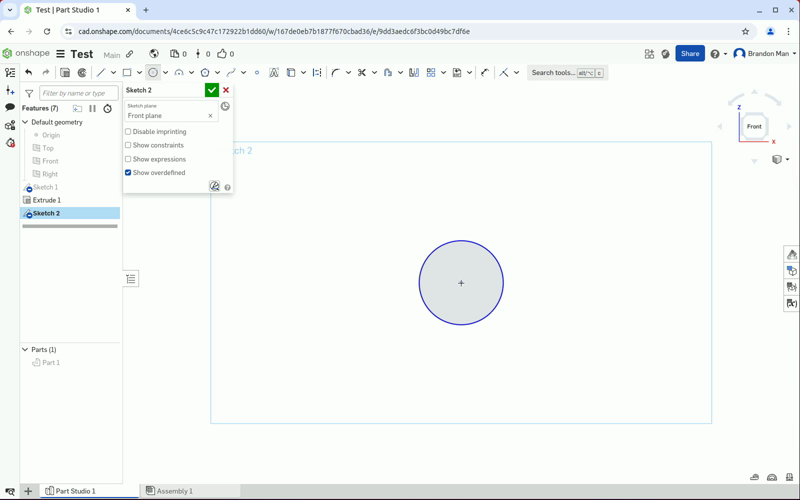
click(461, 282)
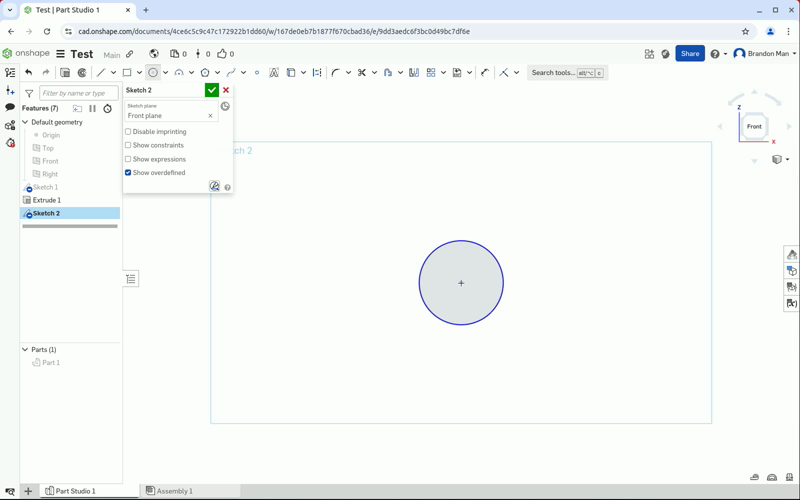
key_up(shift)
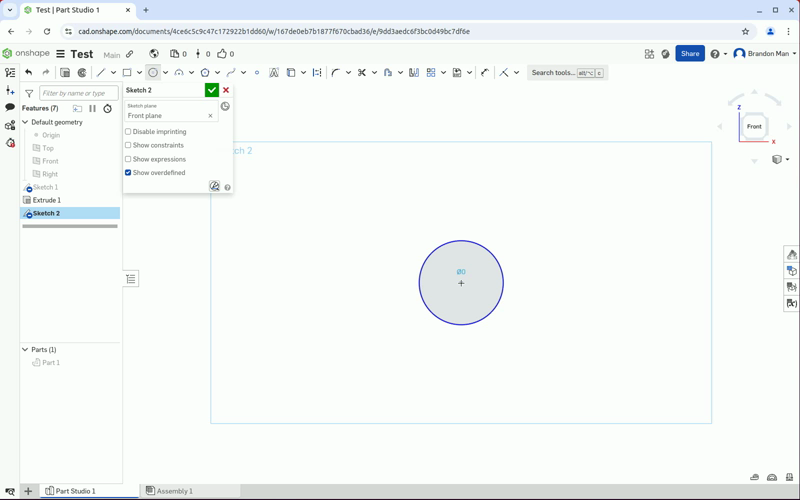
mouse_move(475, 282)
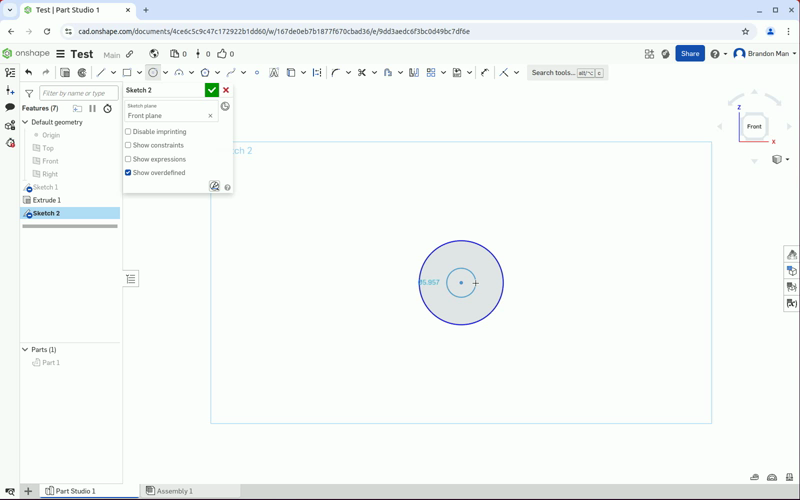
click(475, 282)
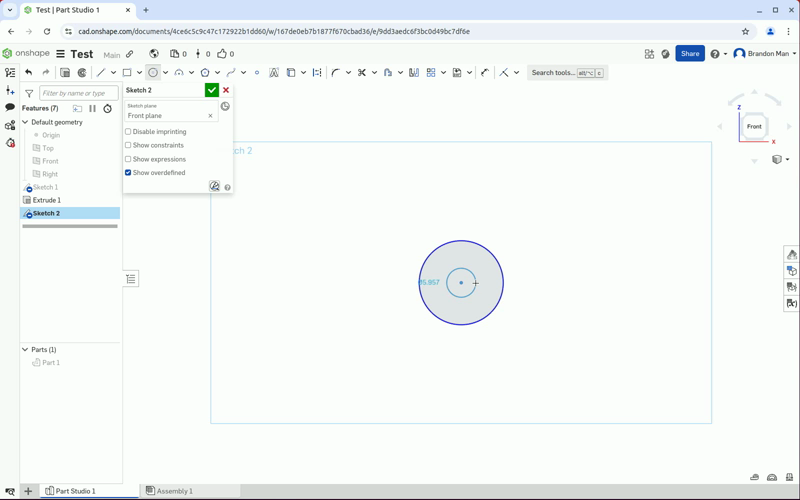
key(esc)
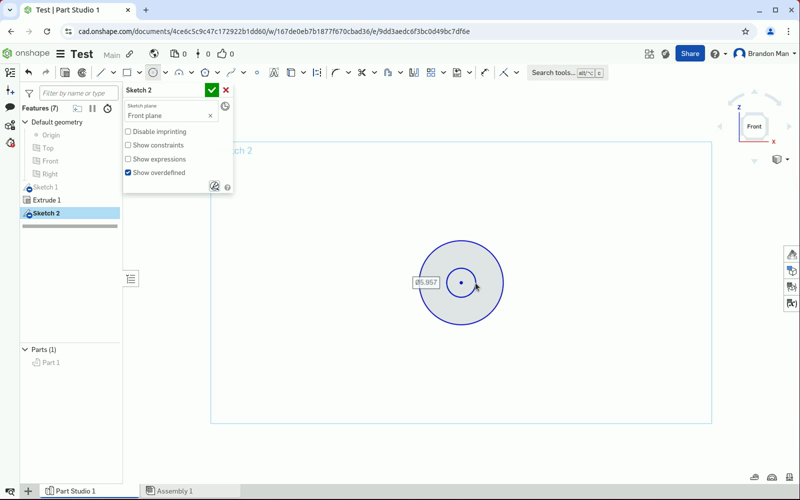
mouse_move(494, 271)
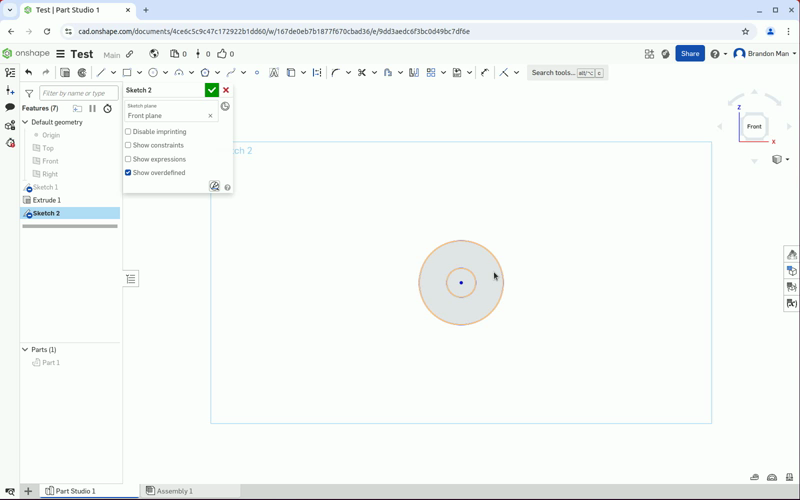
click(494, 271)
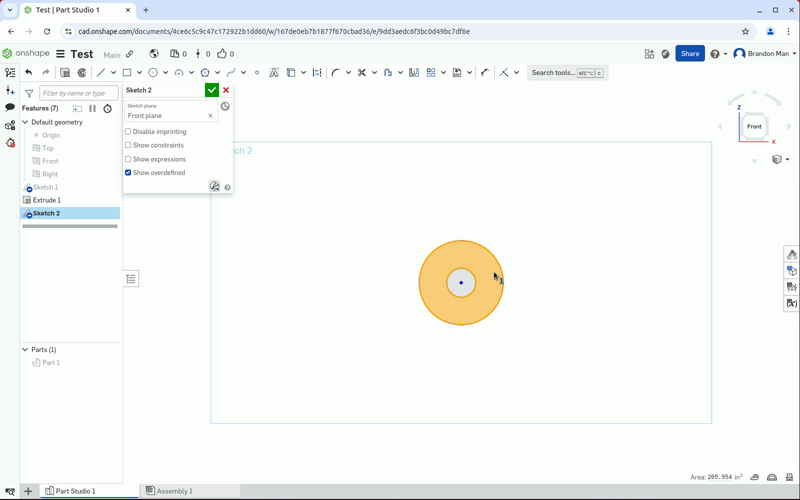
mouse_move(73, 352)
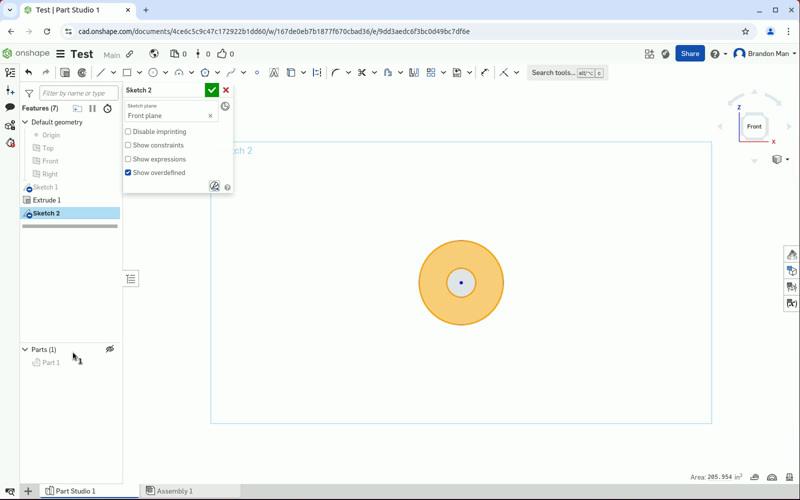
key(shift+y)
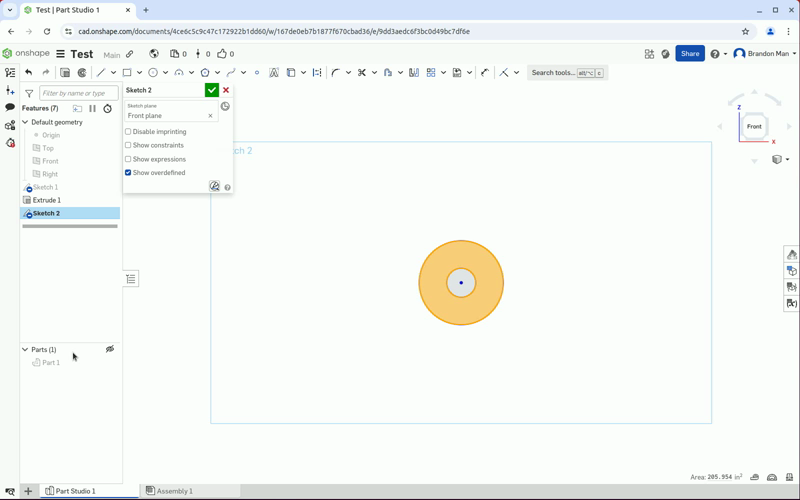
key(shift+e)
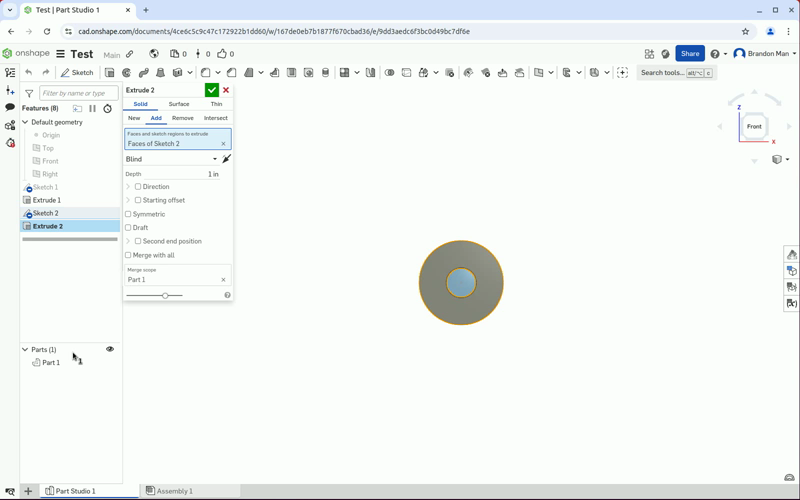
mouse_move(143, 106)
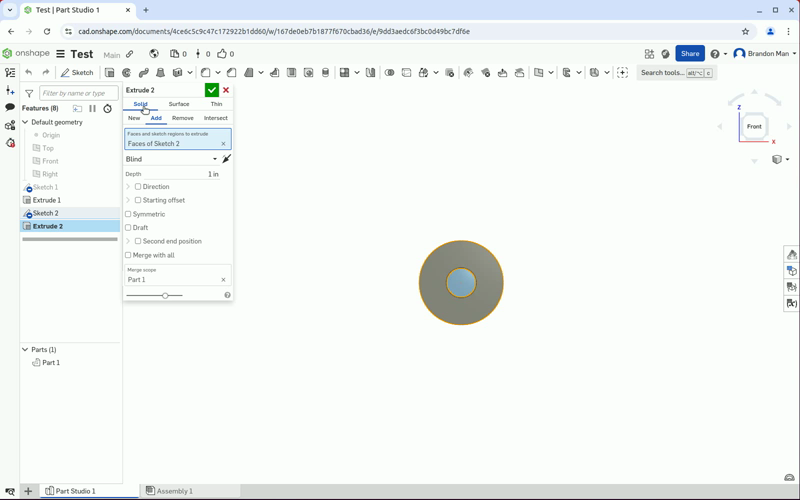
click(143, 106)
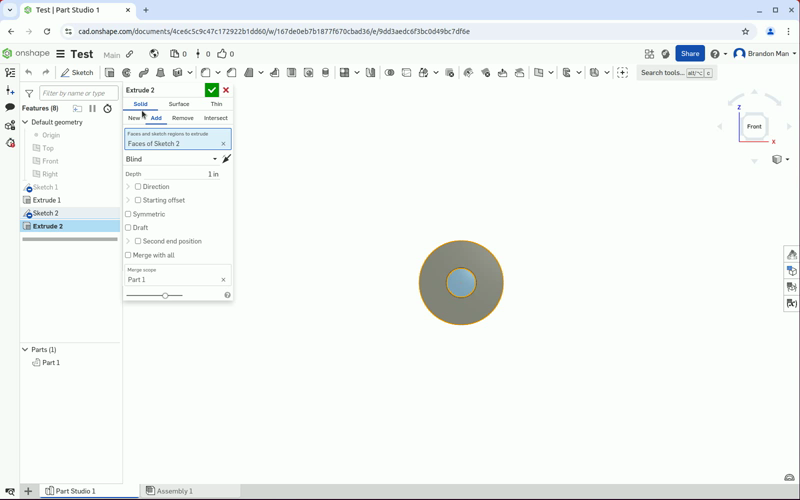
mouse_move(137, 120)
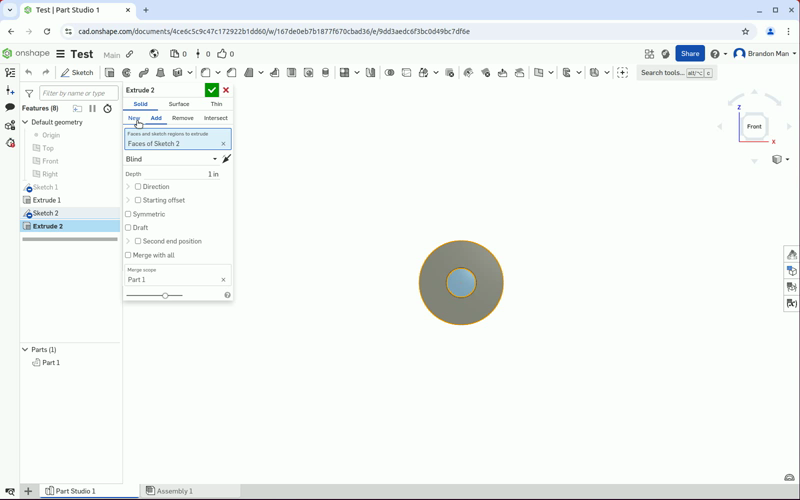
click(137, 120)
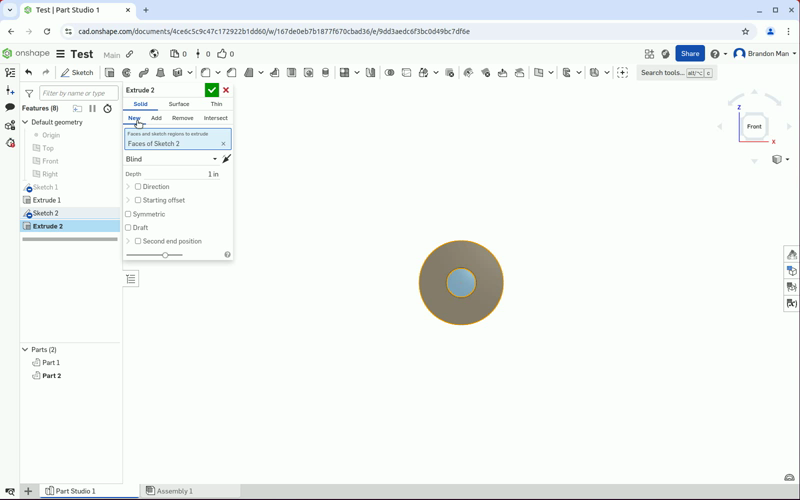
key(tab, 4)
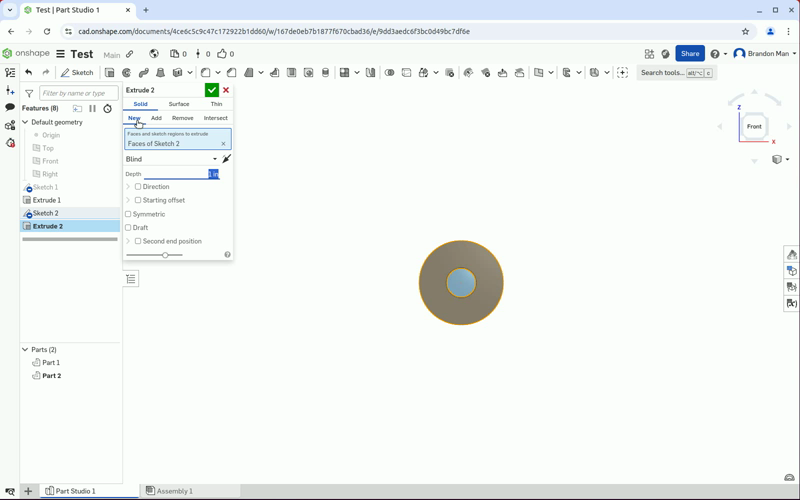
text(4.092)
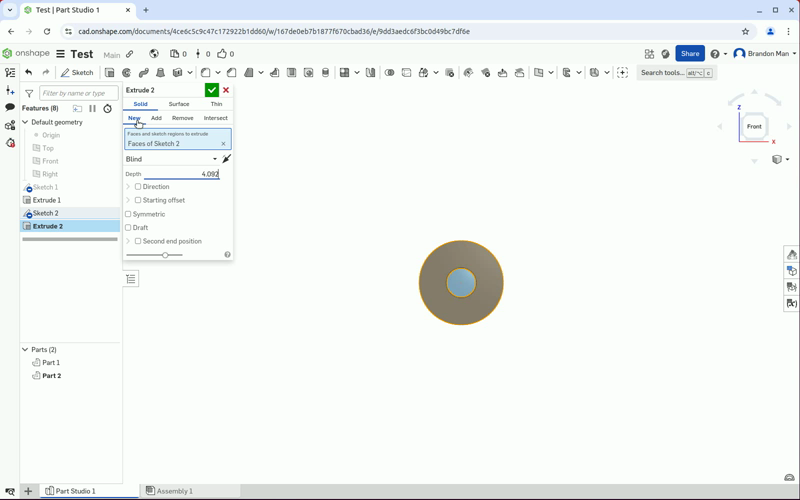
key(enter)
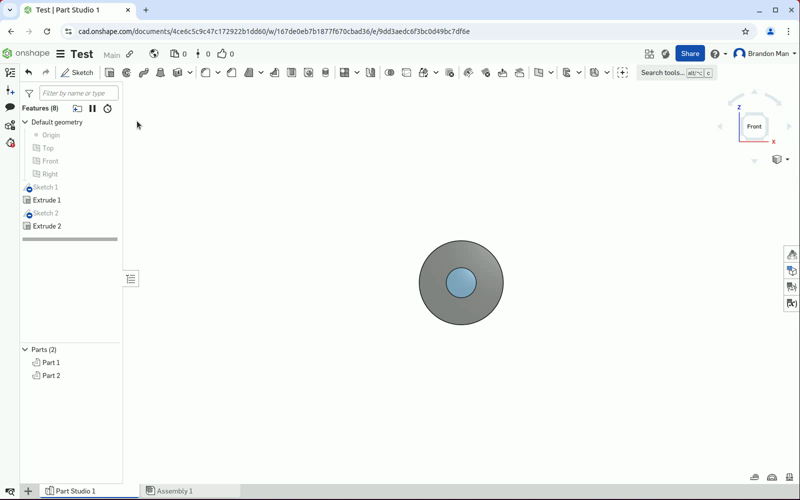
key(shift+h)
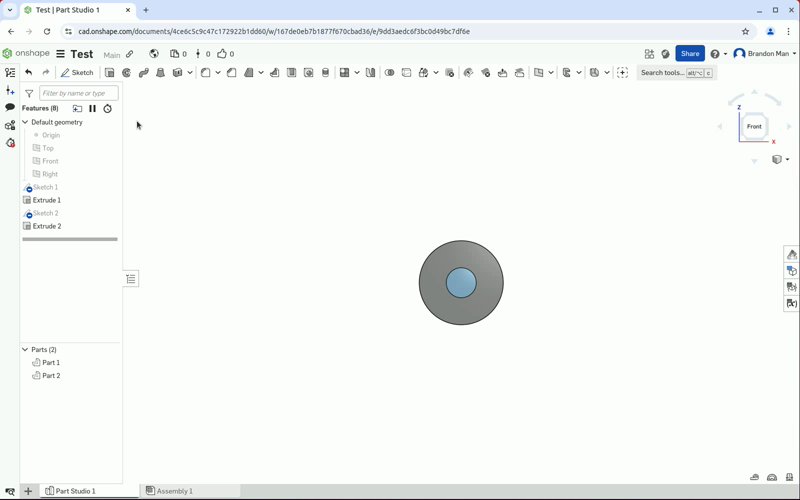
key(shift+h)
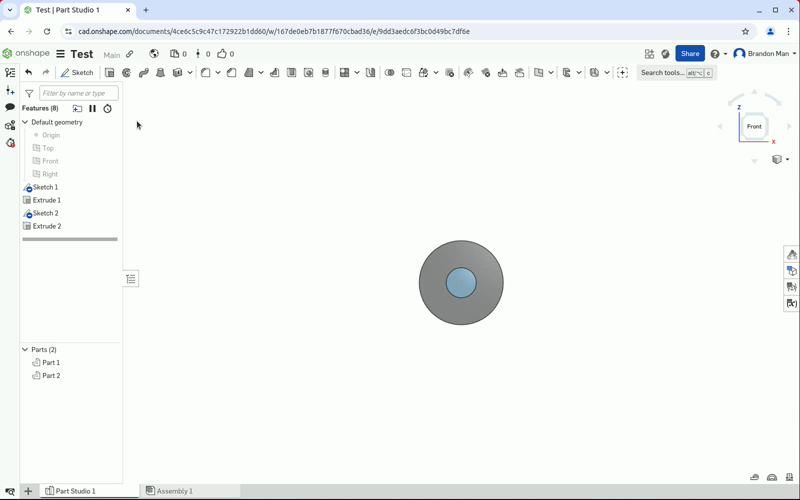
key(shift+7)
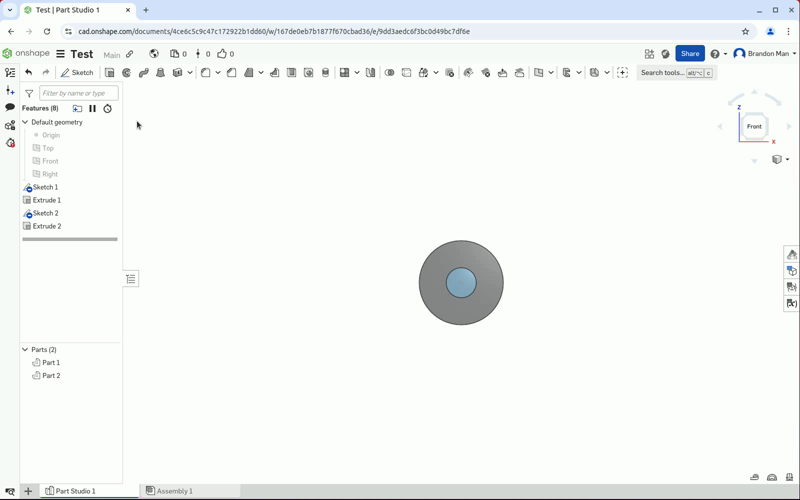
key(left, 2)
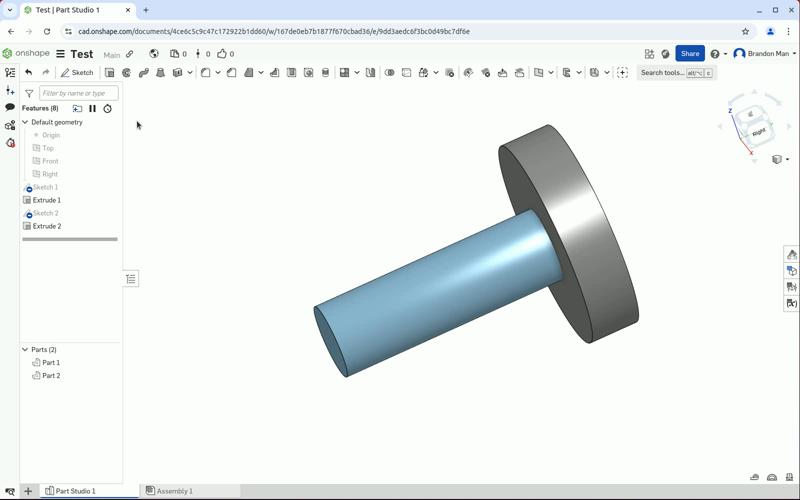
key(down, 2)
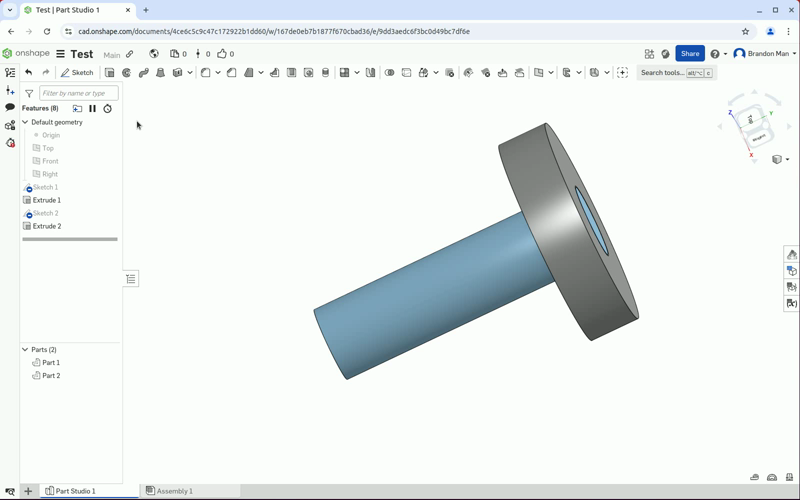
key(up, 2)
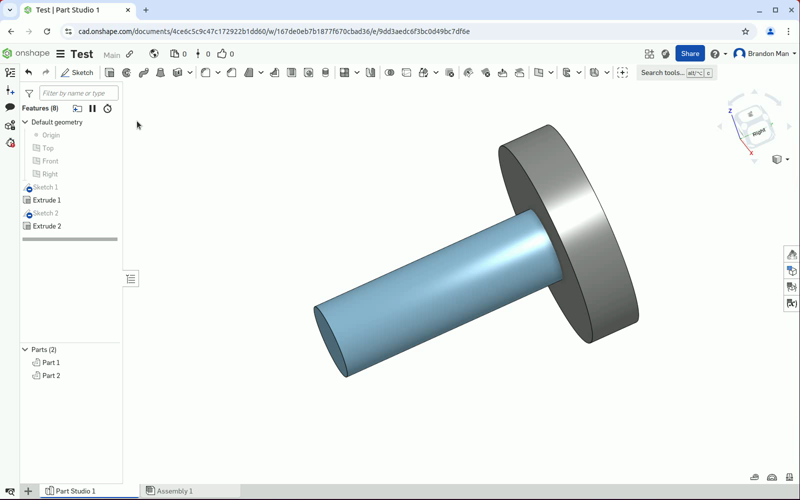
key(right, 2)
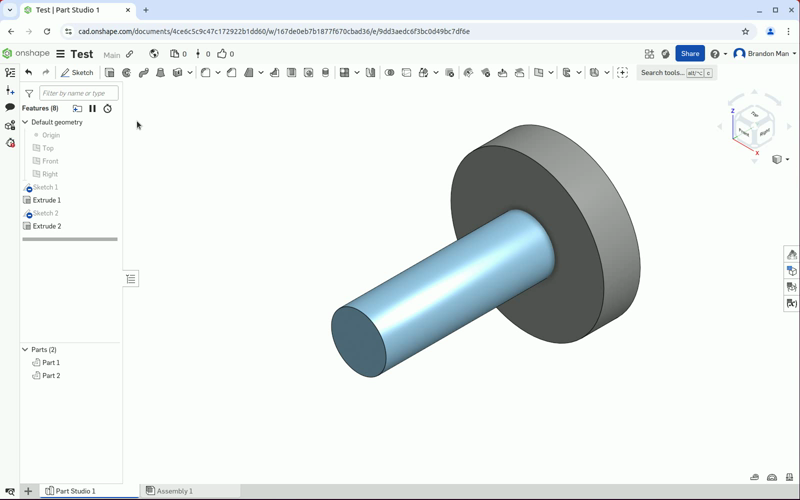
mouse_move(73, 189)
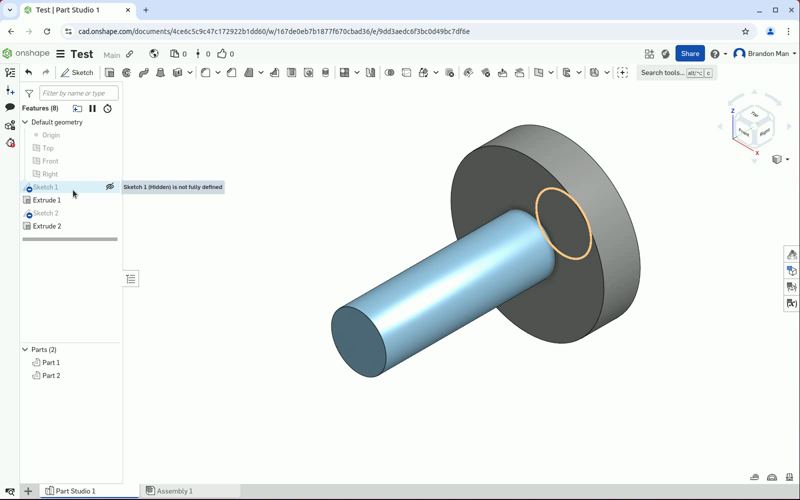
click(73, 189)